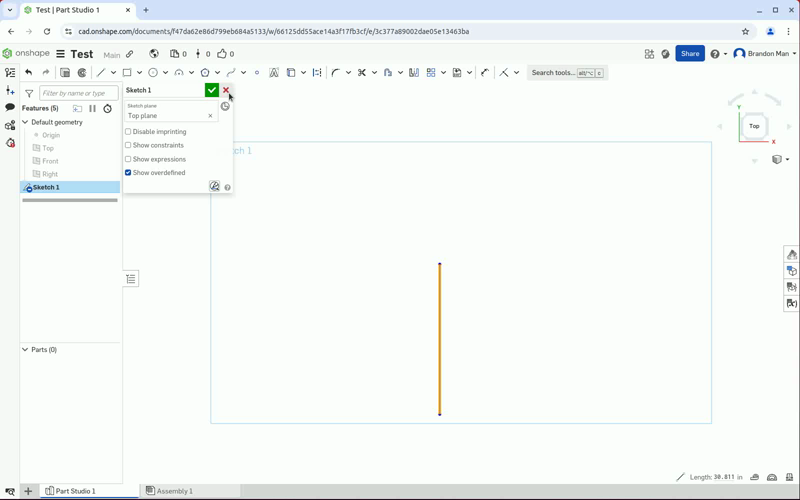
key(shift+h)
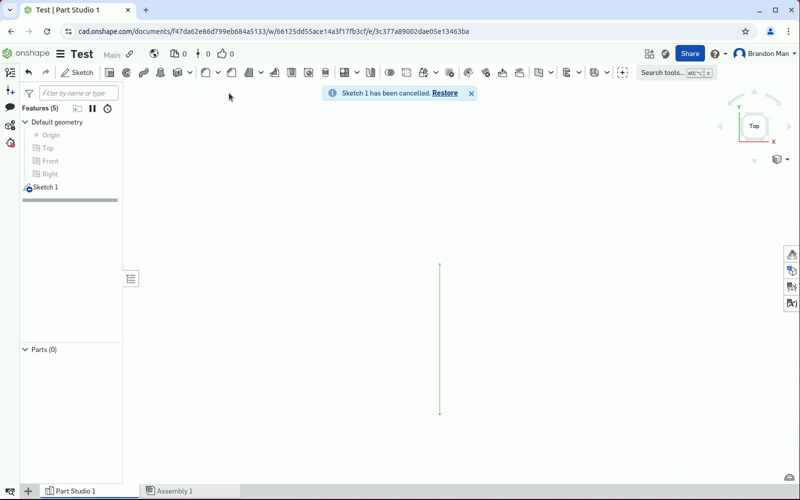
key(shift+s)
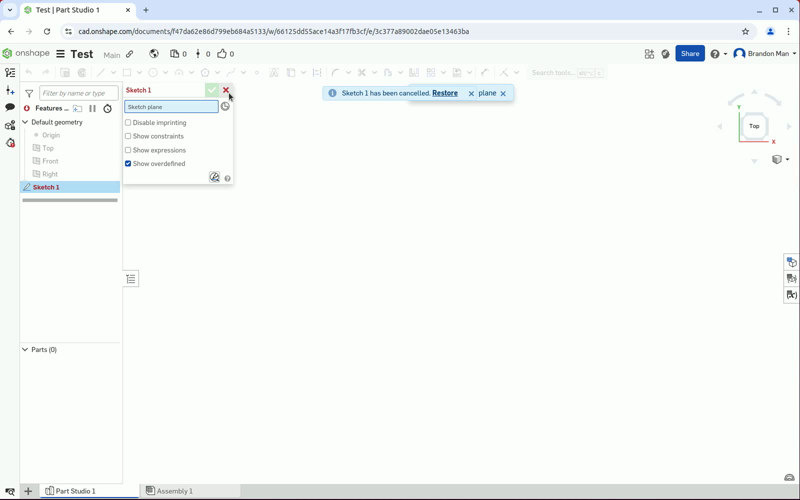
mouse_move(73, 150)
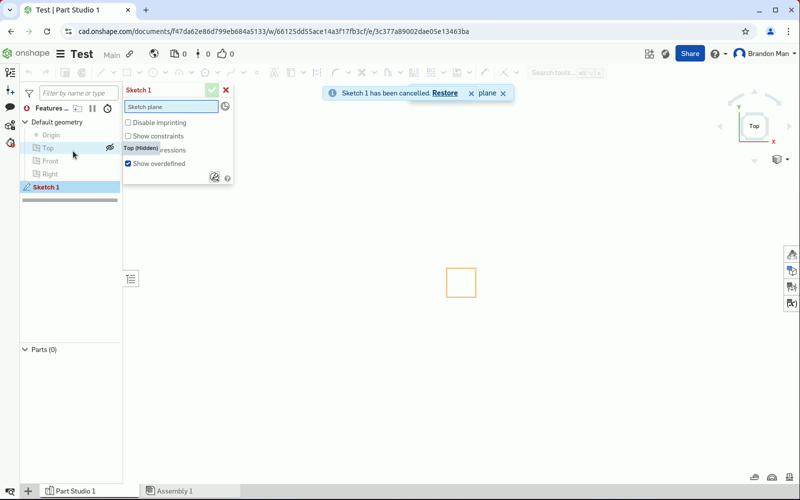
click(73, 150)
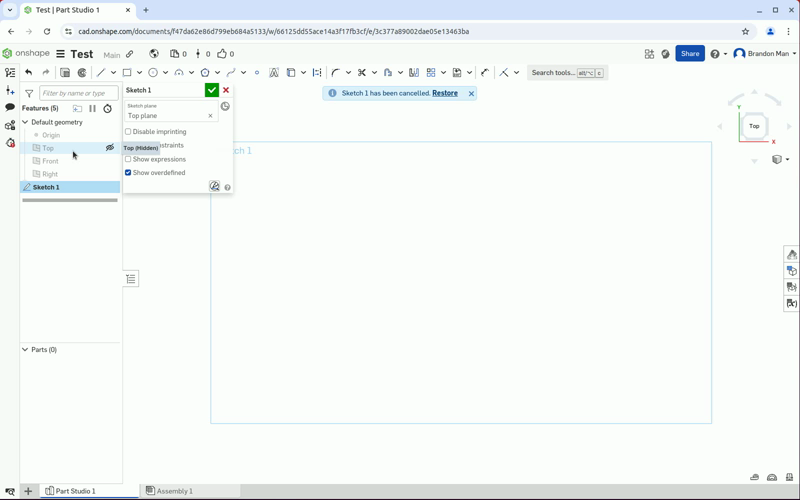
mouse_move(73, 352)
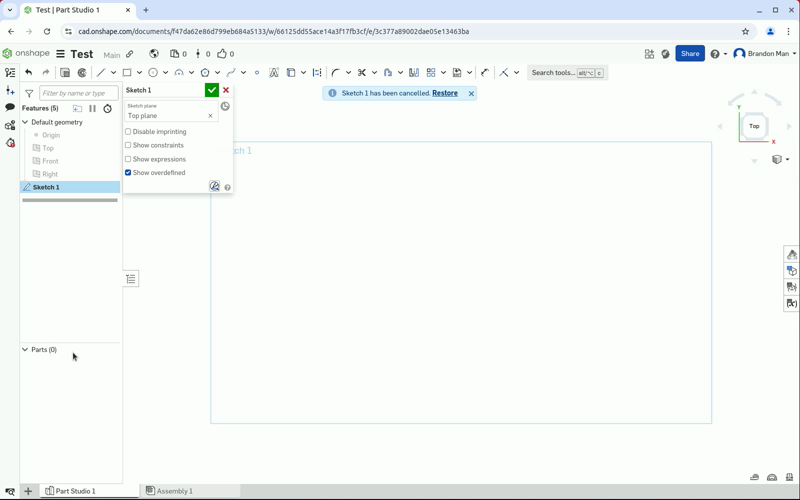
key(y)
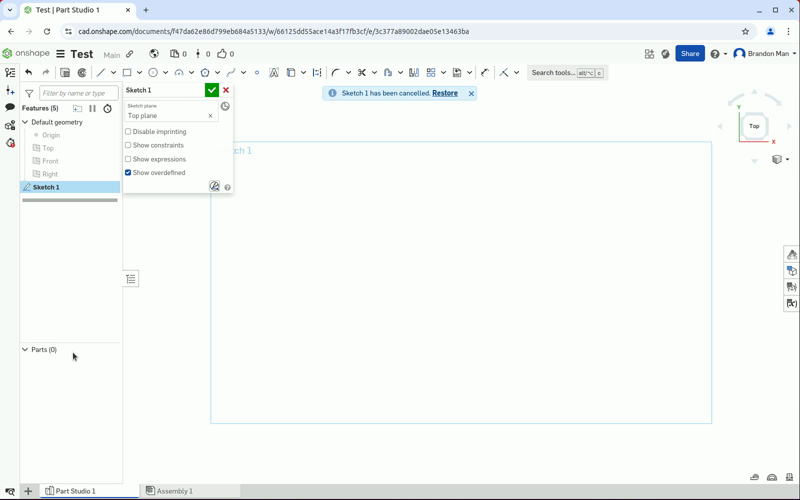
key(l)
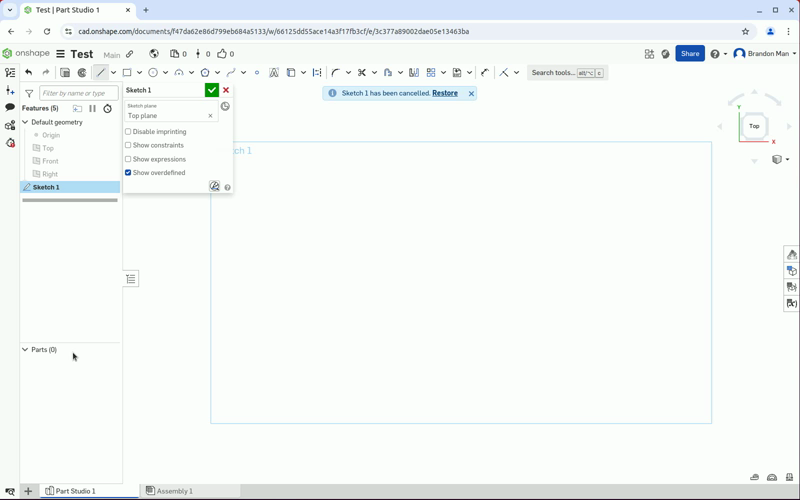
key_down(shift)
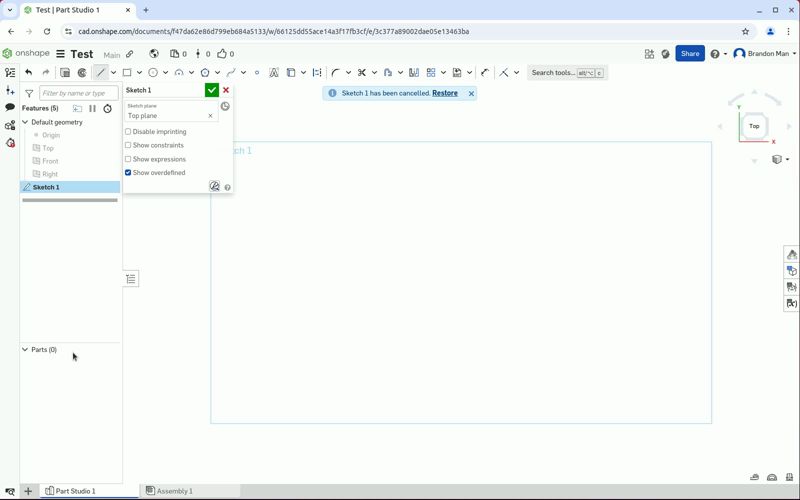
mouse_move(353, 247)
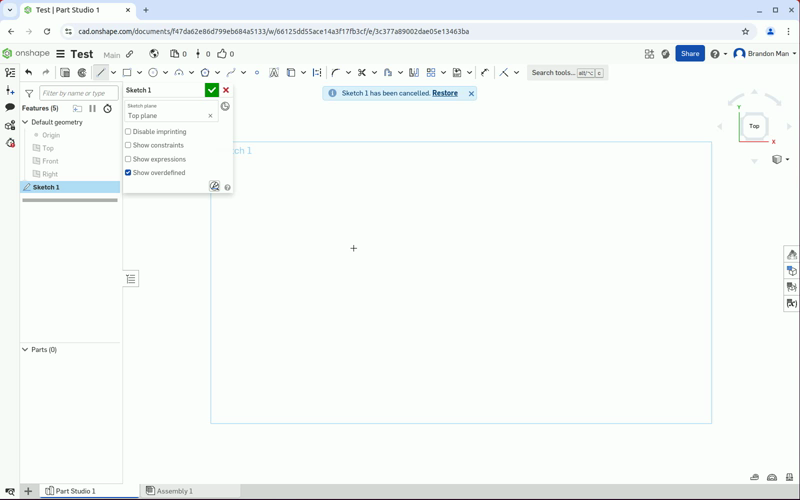
click(353, 247)
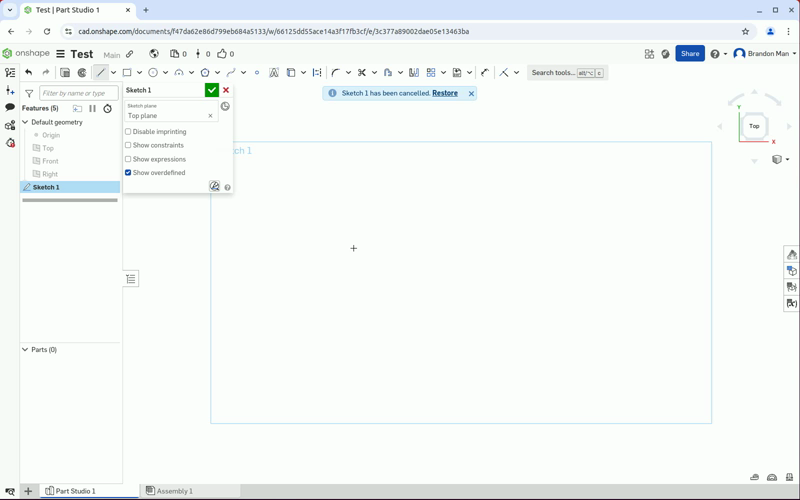
key_up(shift)
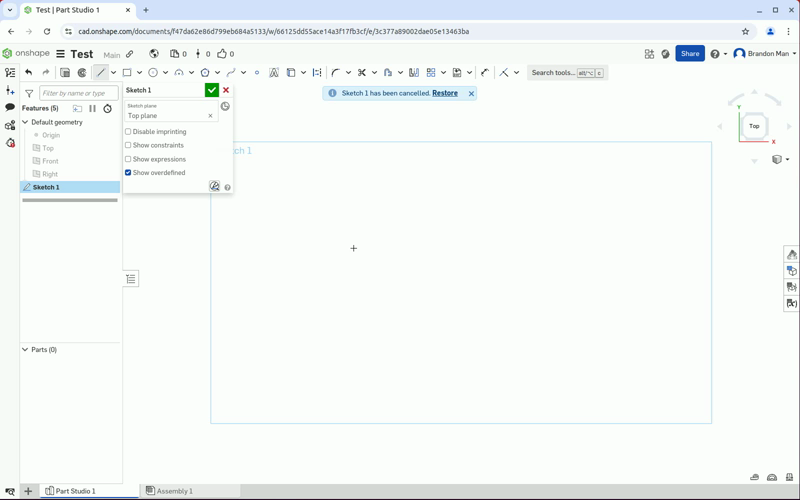
key_down(shift)
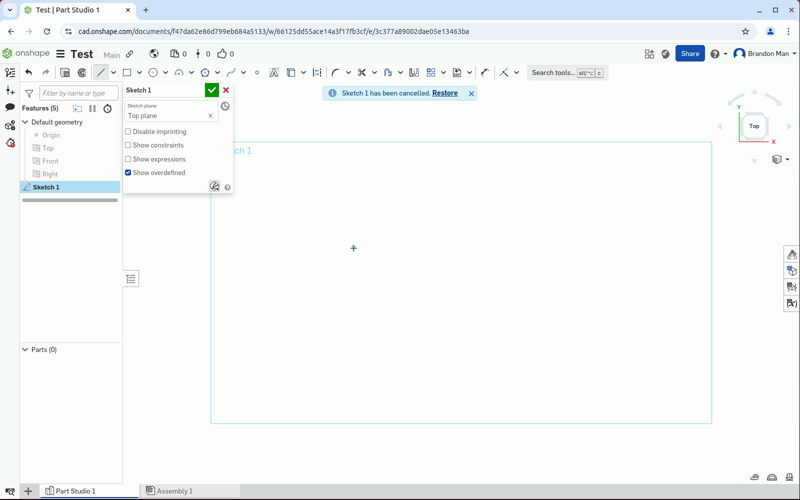
mouse_move(395, 372)
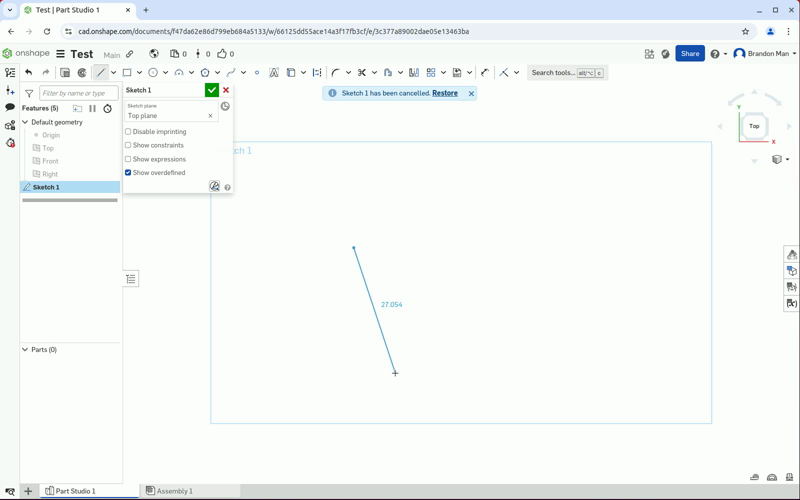
click(395, 372)
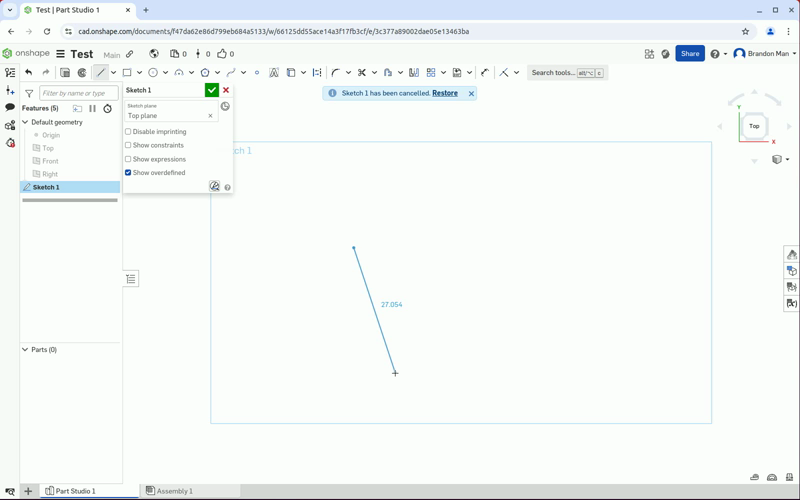
key_up(shift)
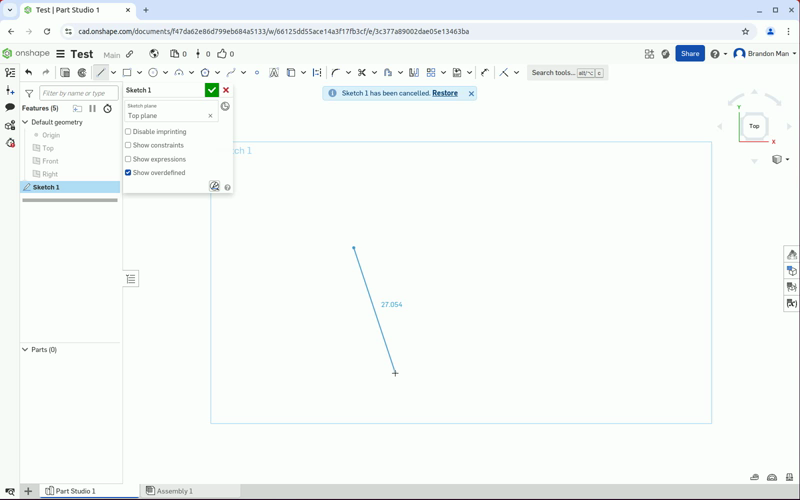
key_down(shift)
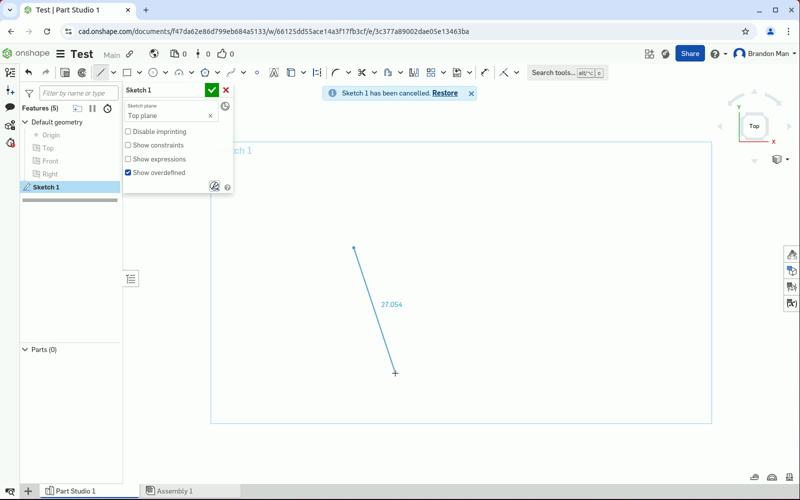
mouse_move(460, 372)
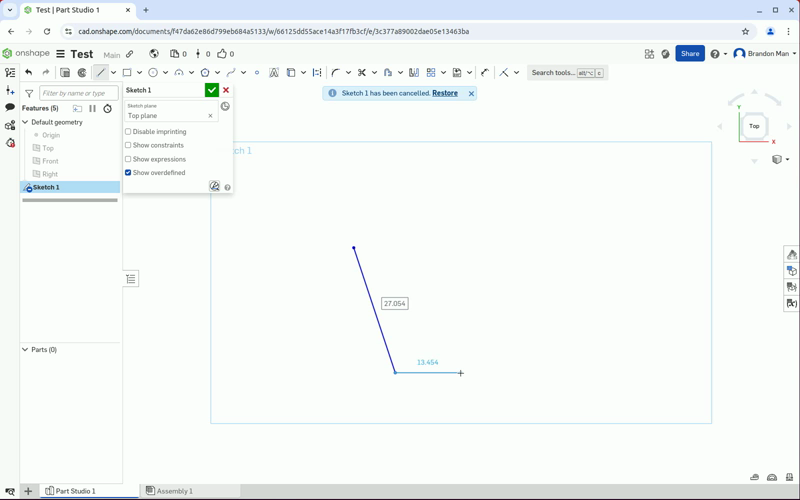
click(460, 372)
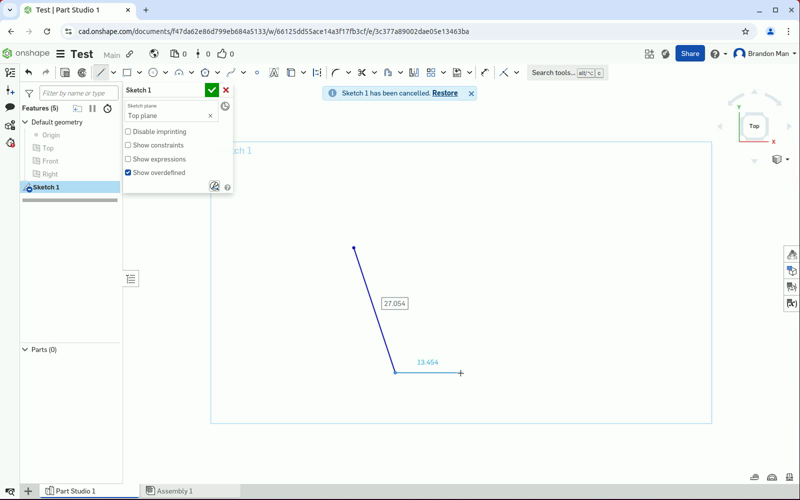
key_up(shift)
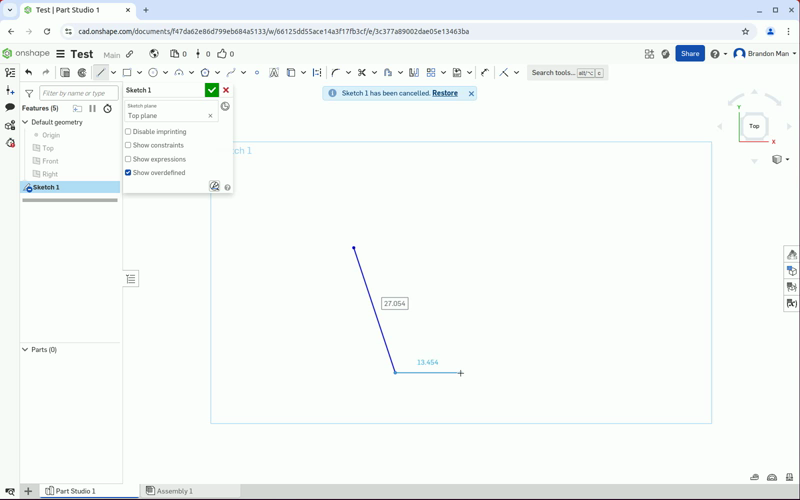
key_down(shift)
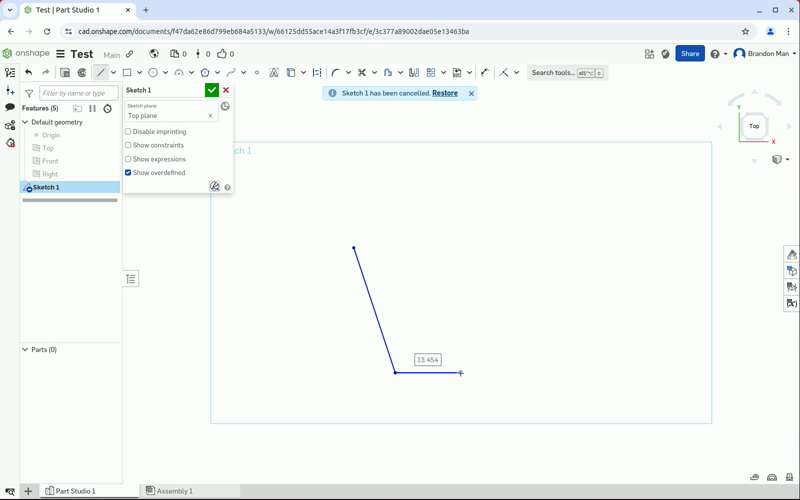
mouse_move(460, 170)
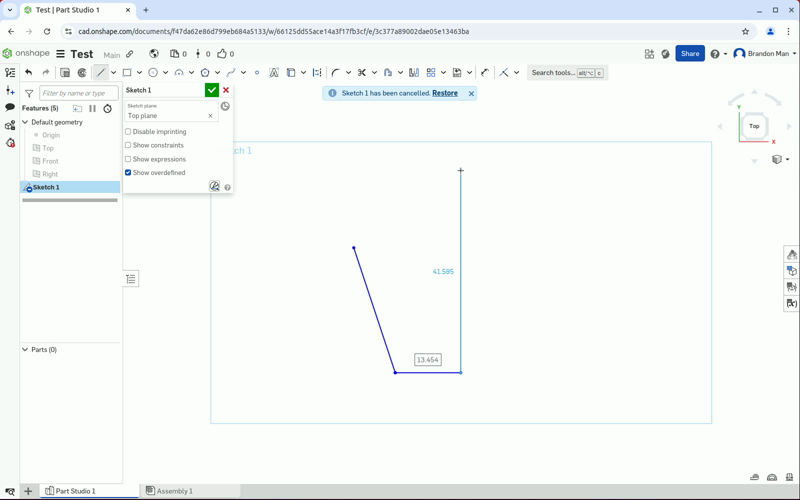
click(460, 170)
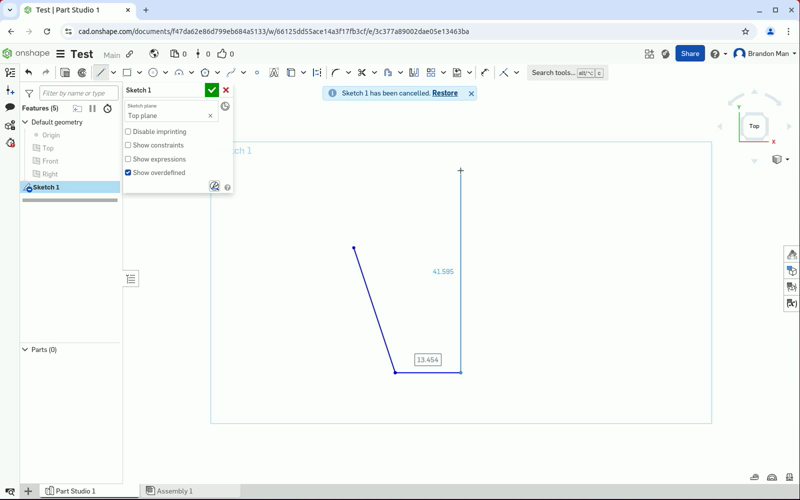
key_up(shift)
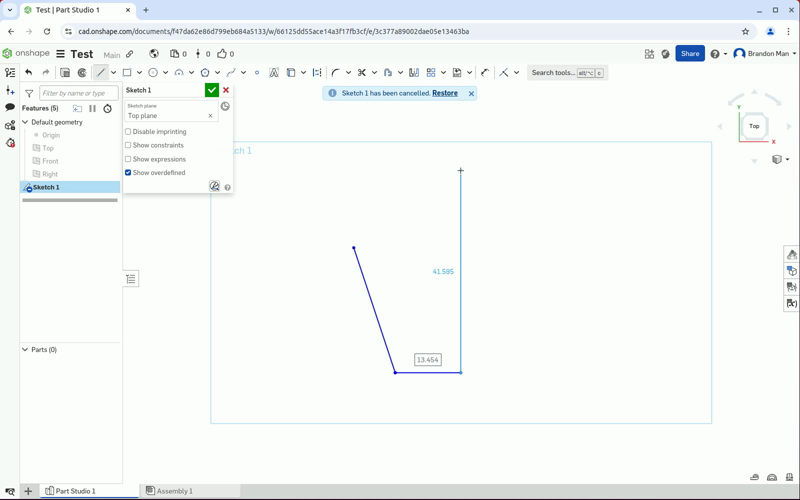
key_down(shift)
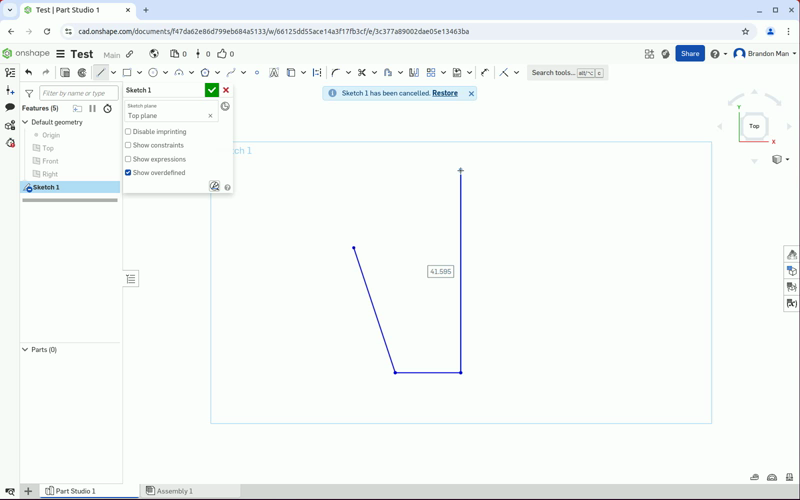
mouse_move(353, 247)
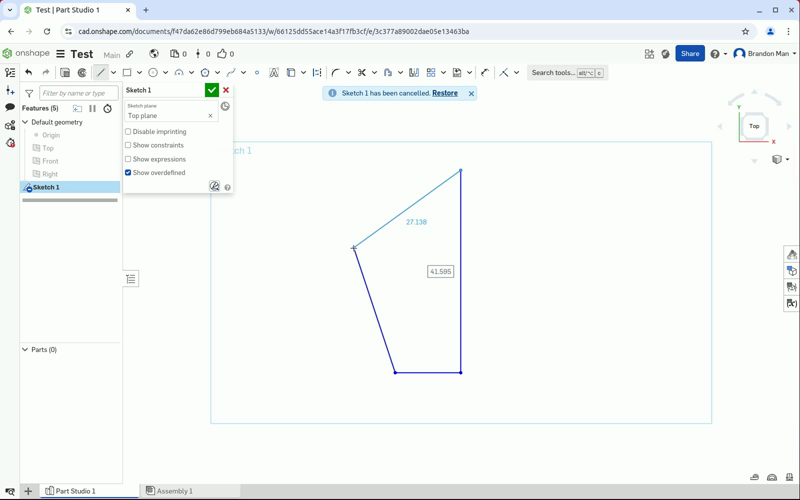
key_up(shift)
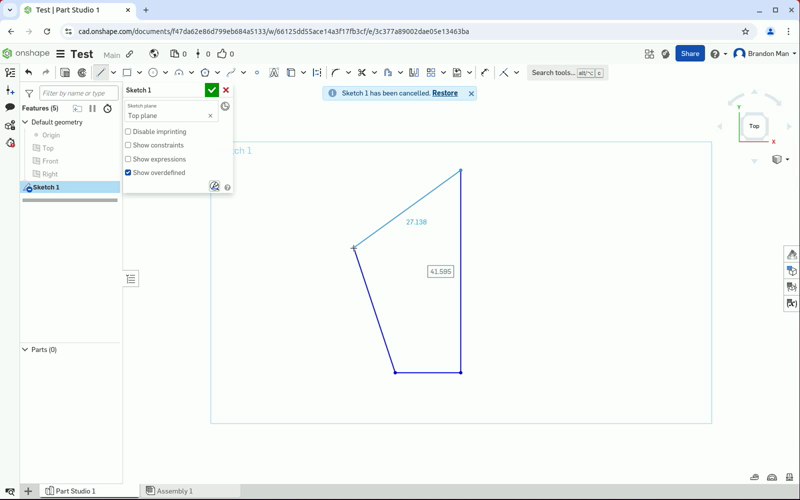
click(353, 247)
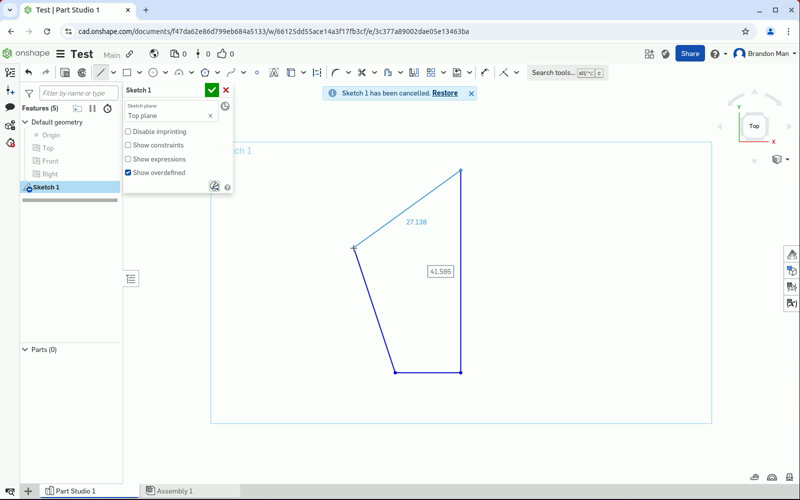
key(esc)
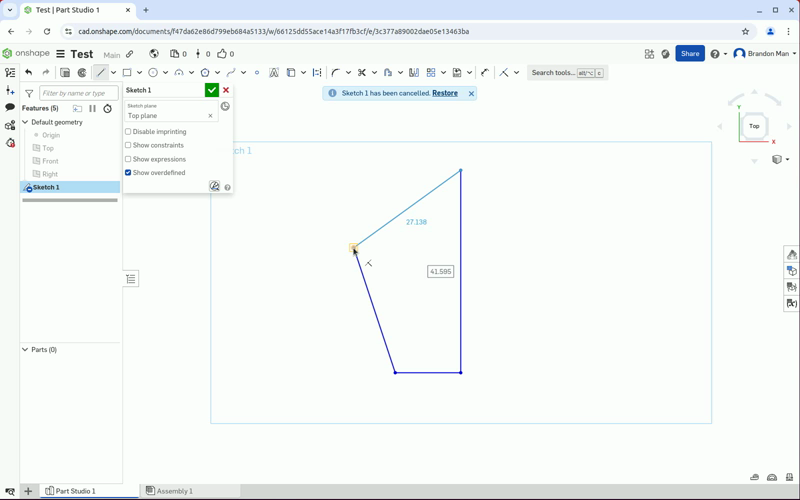
mouse_move(378, 269)
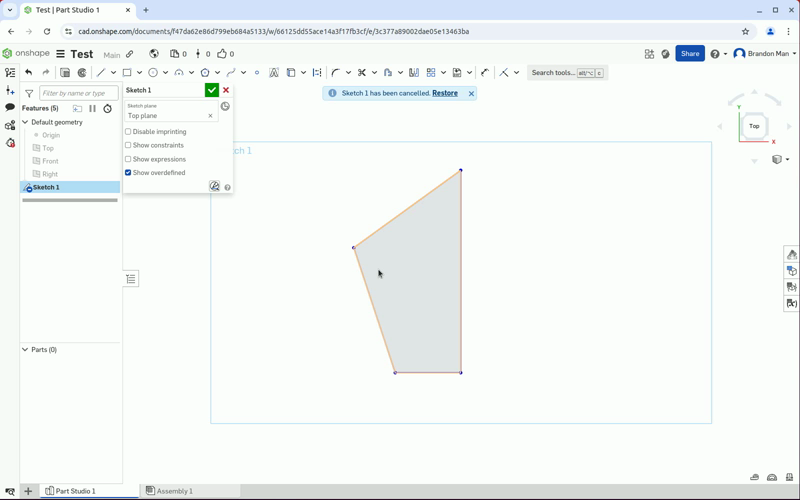
click(378, 269)
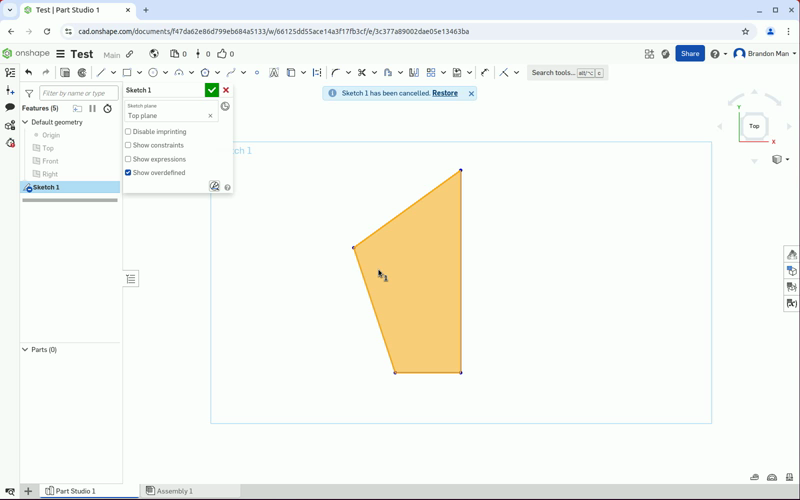
mouse_move(73, 352)
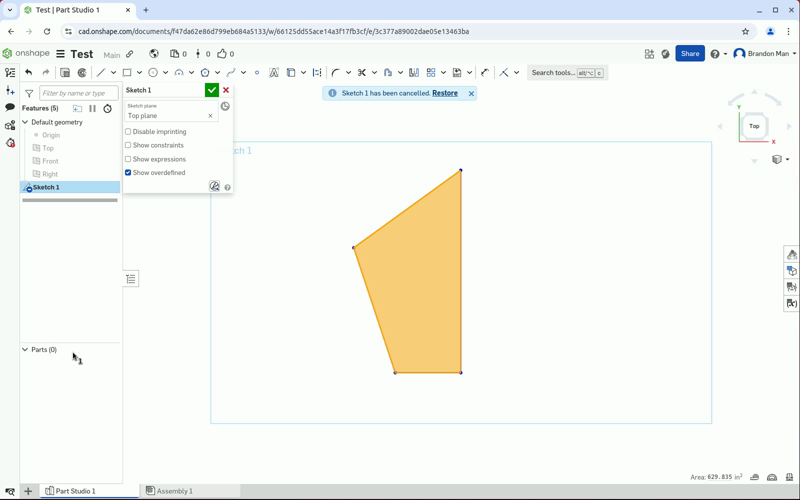
key(shift+y)
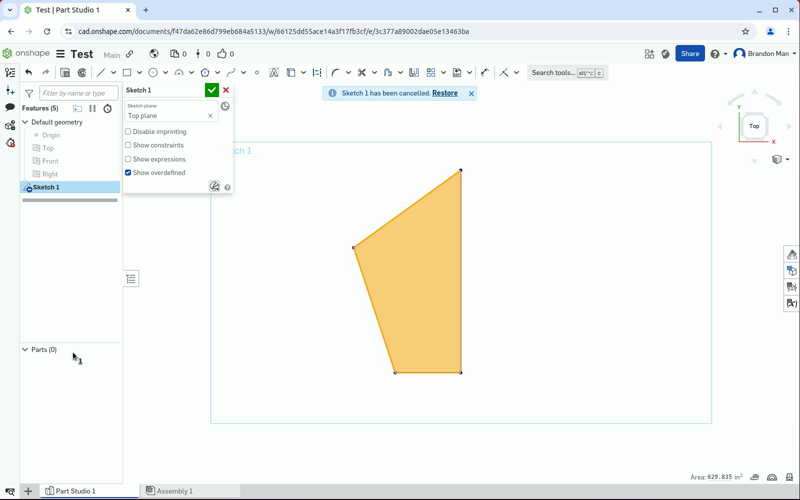
key(shift+e)
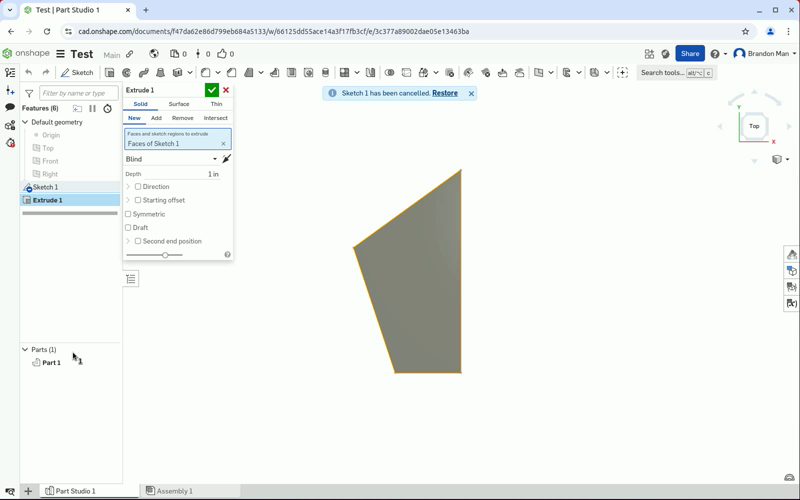
mouse_move(143, 106)
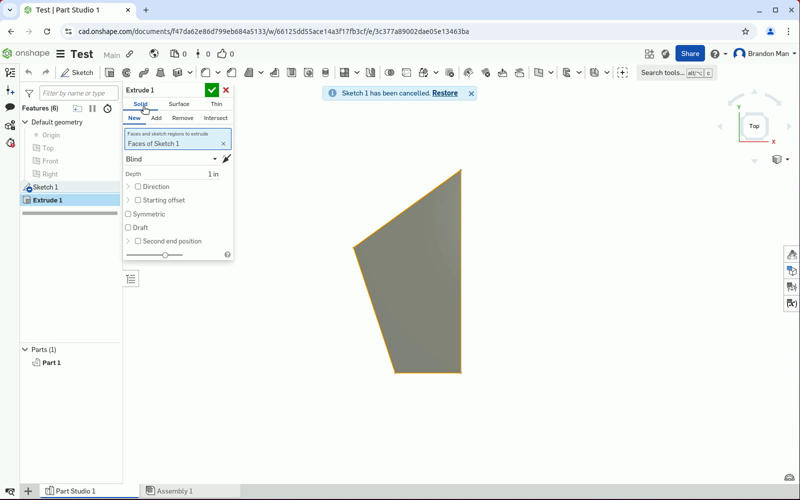
click(143, 106)
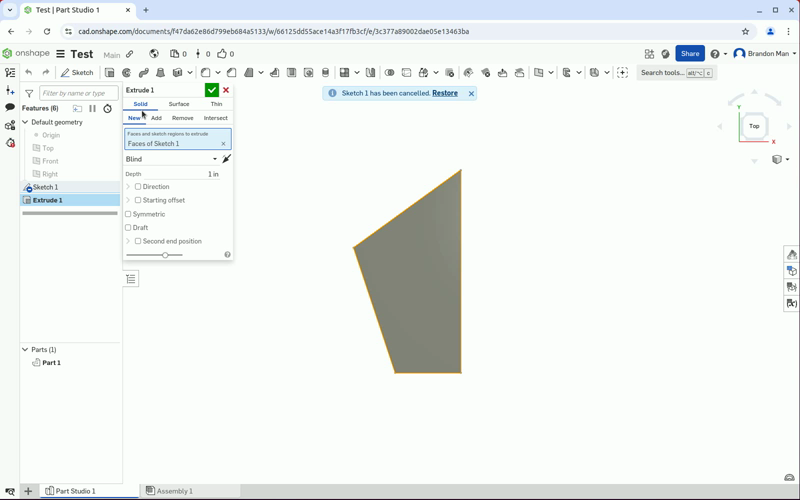
mouse_move(137, 120)
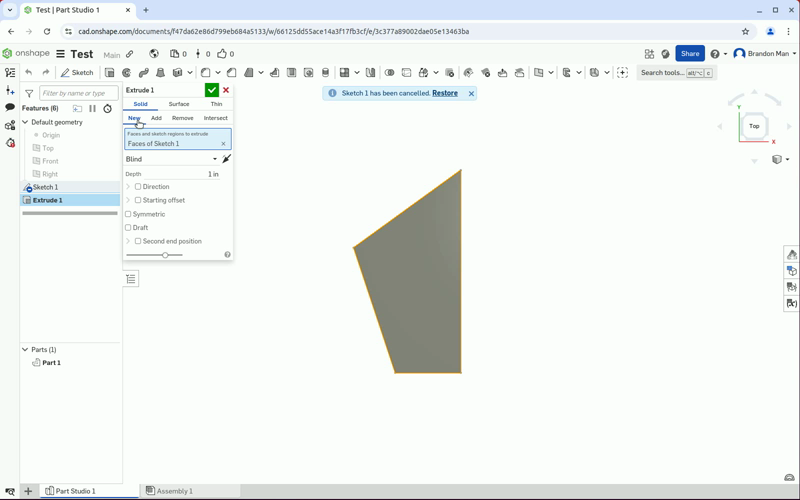
click(137, 120)
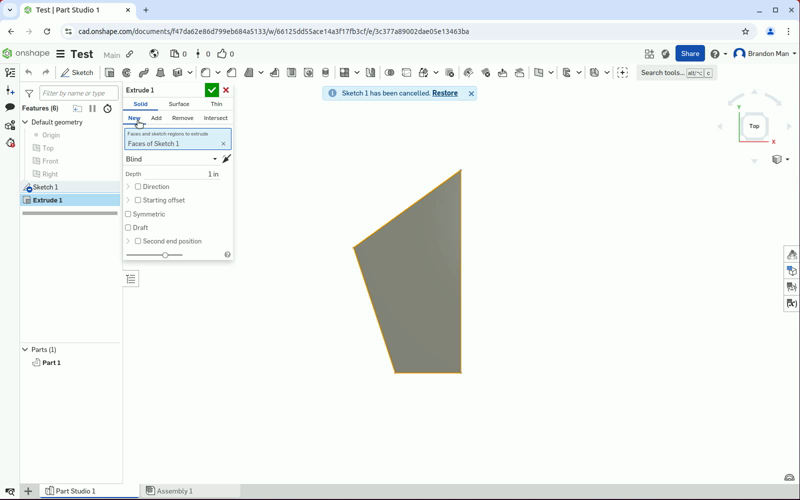
key(tab, 4)
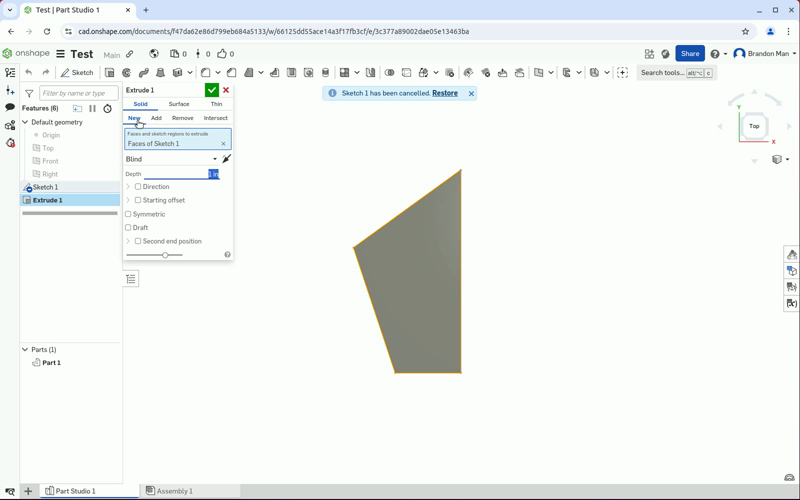
text(14.202)
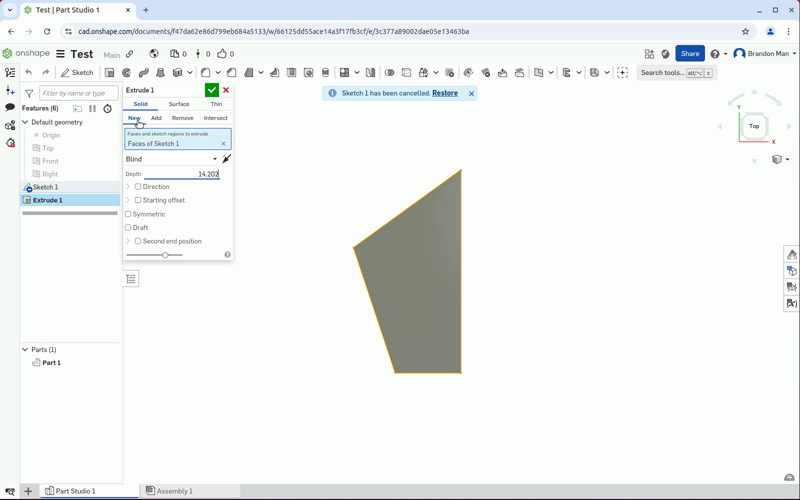
key(enter)
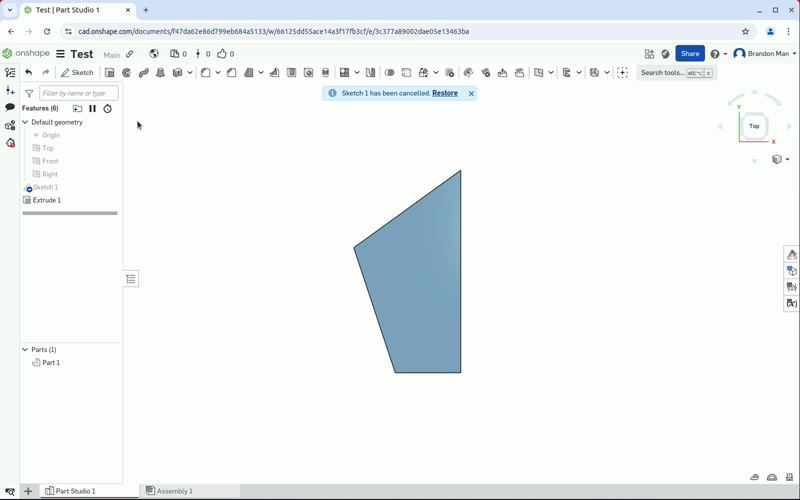
key(shift+h)
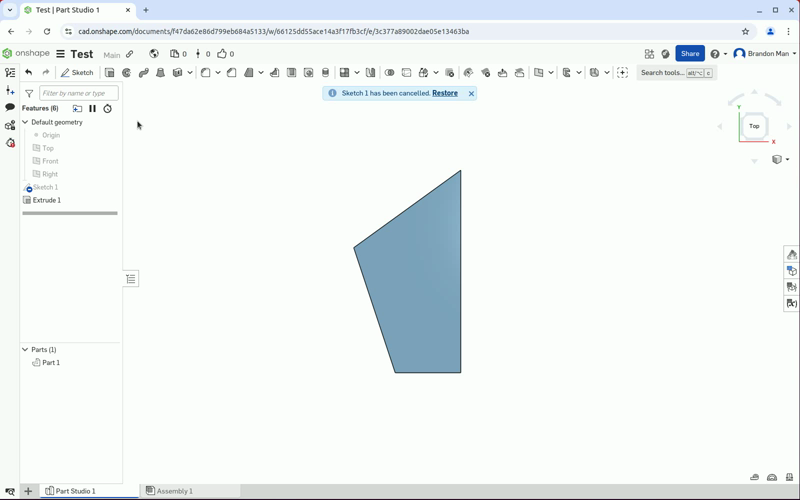
key(shift+h)
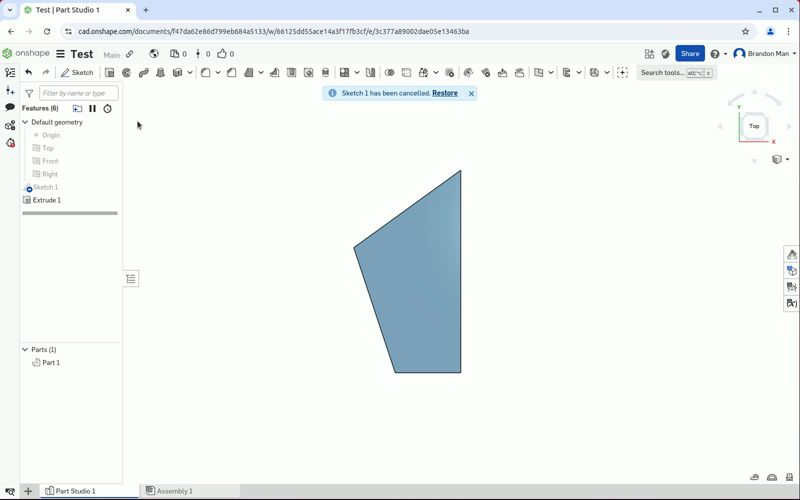
mouse_move(73, 189)
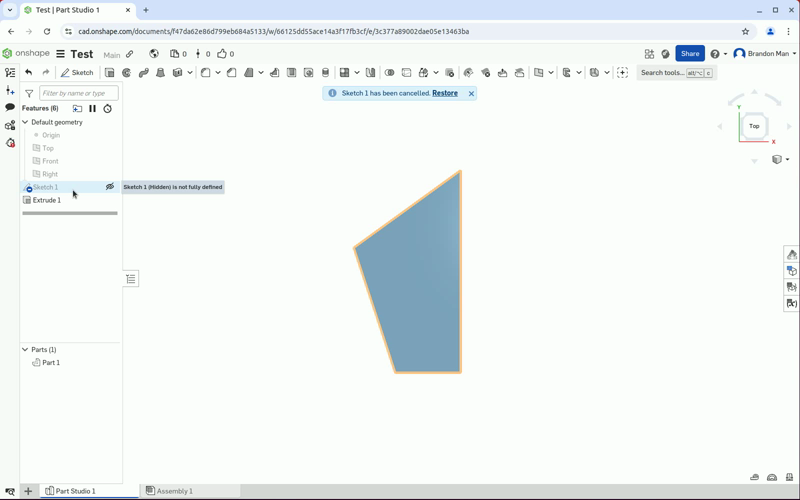
click(73, 189)
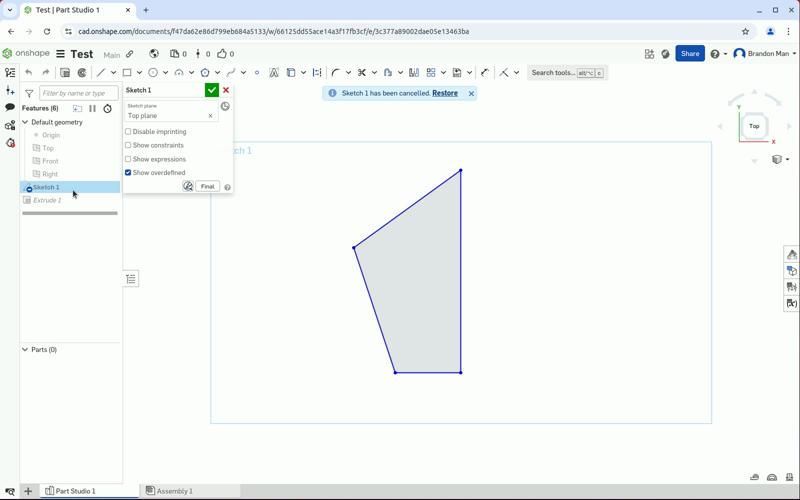
mouse_move(229, 92)
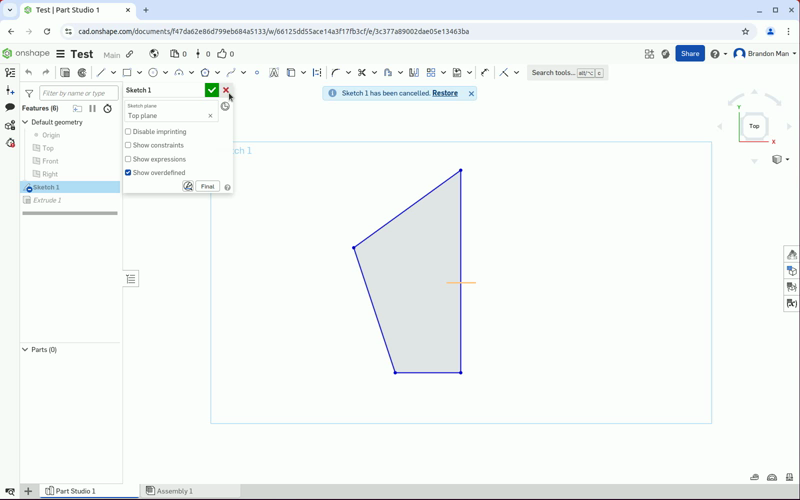
click(229, 92)
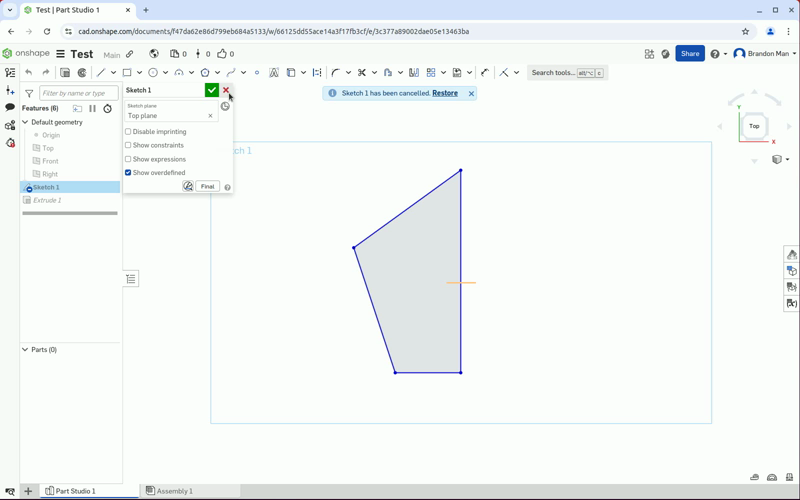
key(shift+s)
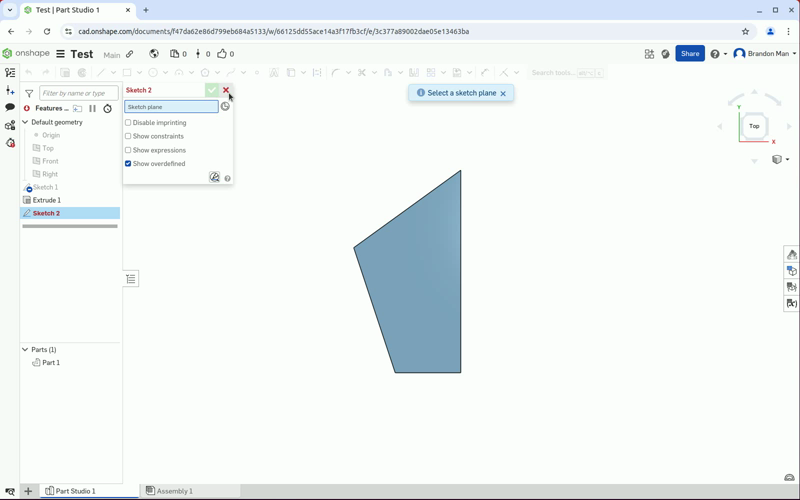
mouse_move(73, 150)
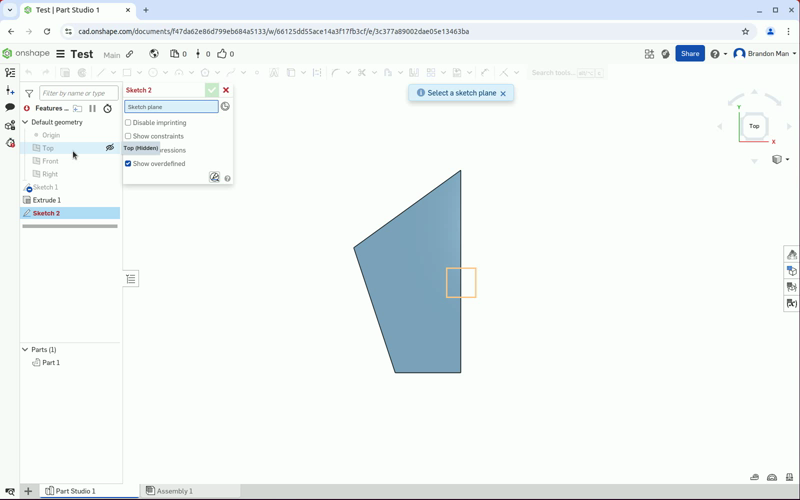
click(73, 150)
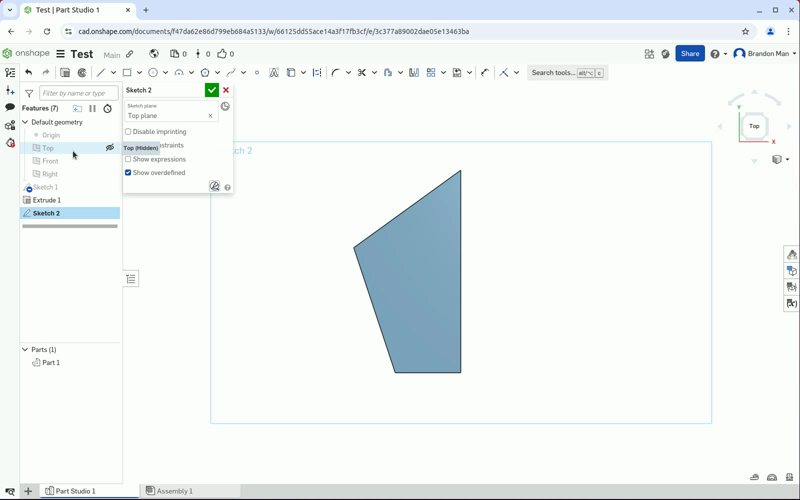
mouse_move(73, 352)
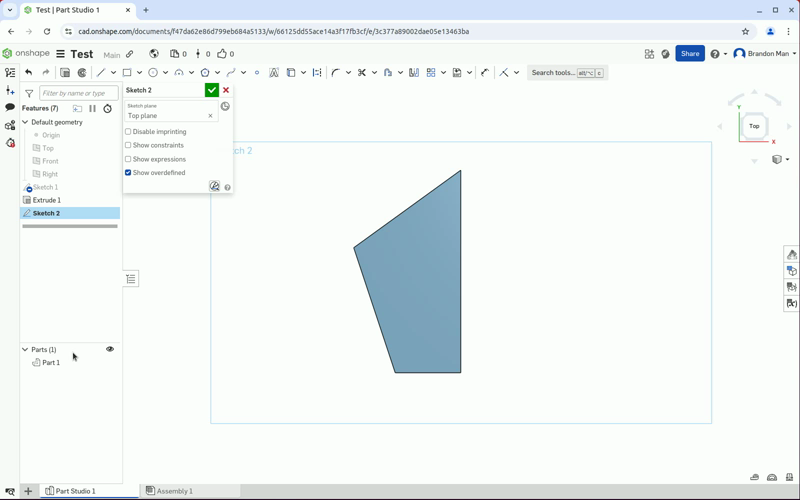
key(y)
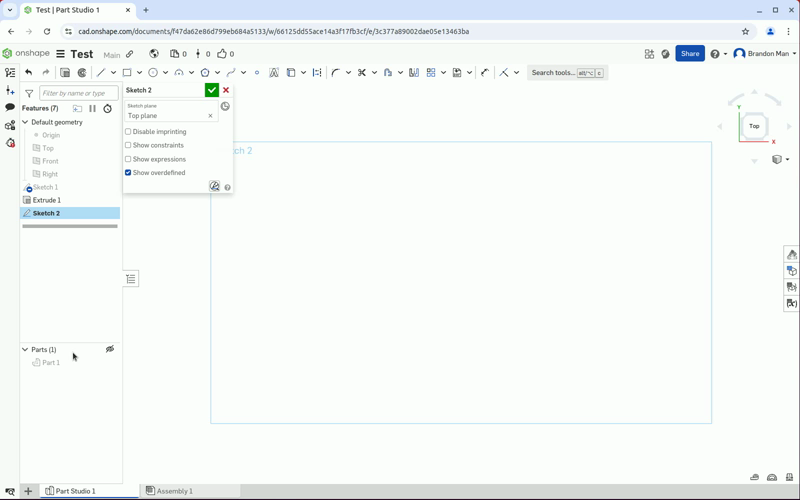
key(l)
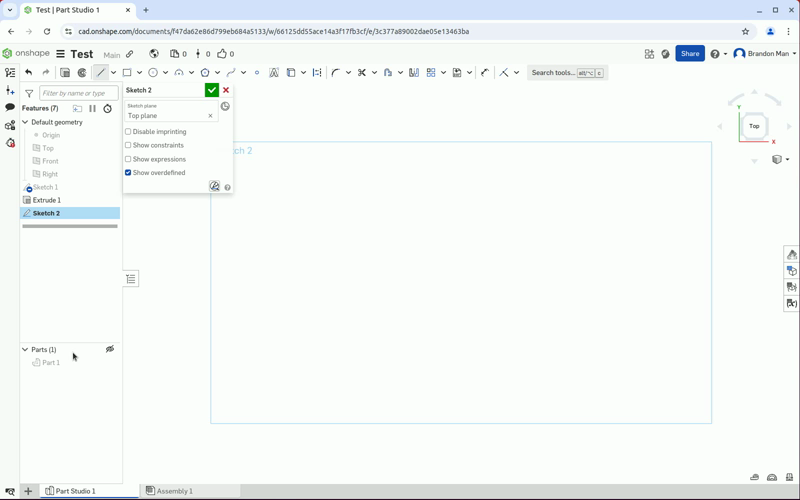
key_down(shift)
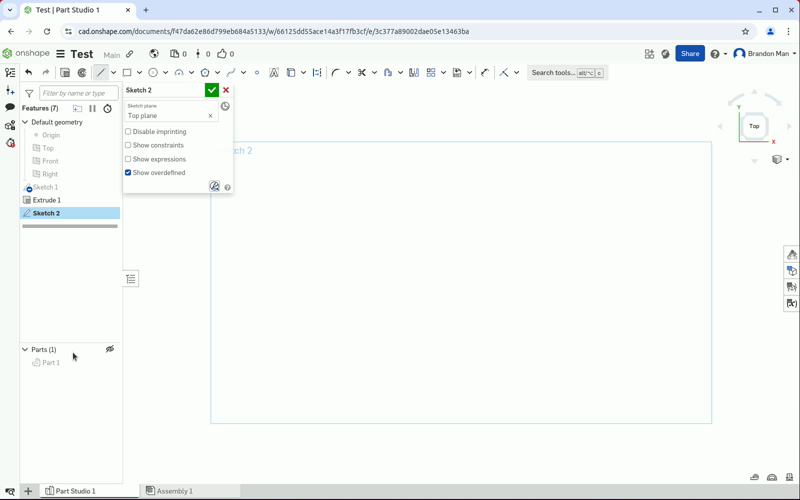
mouse_move(460, 374)
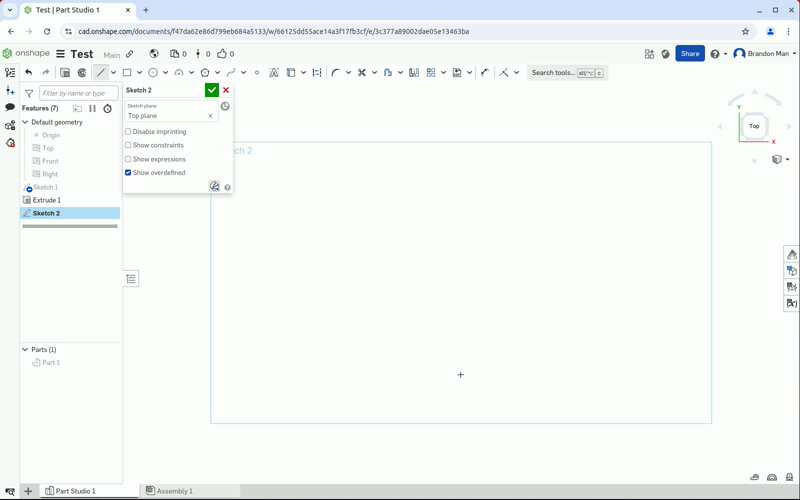
click(460, 374)
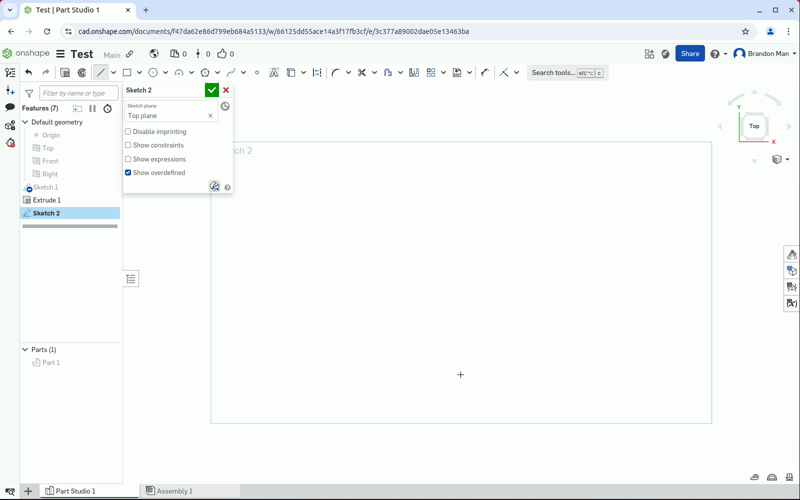
key_up(shift)
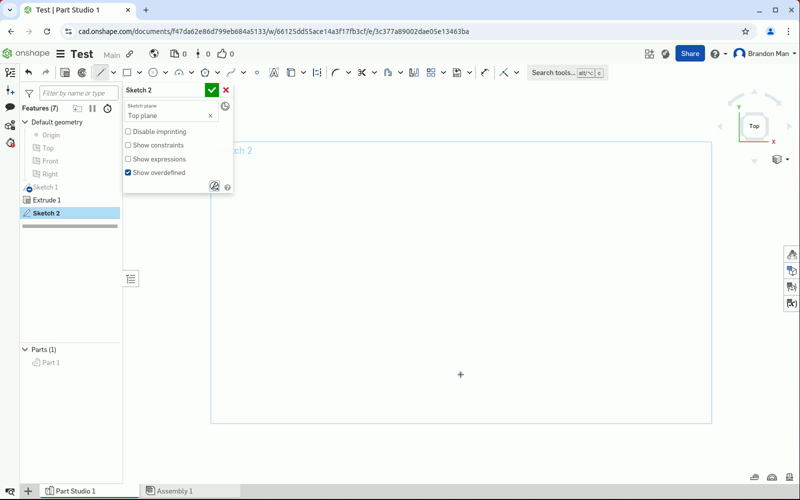
key_down(shift)
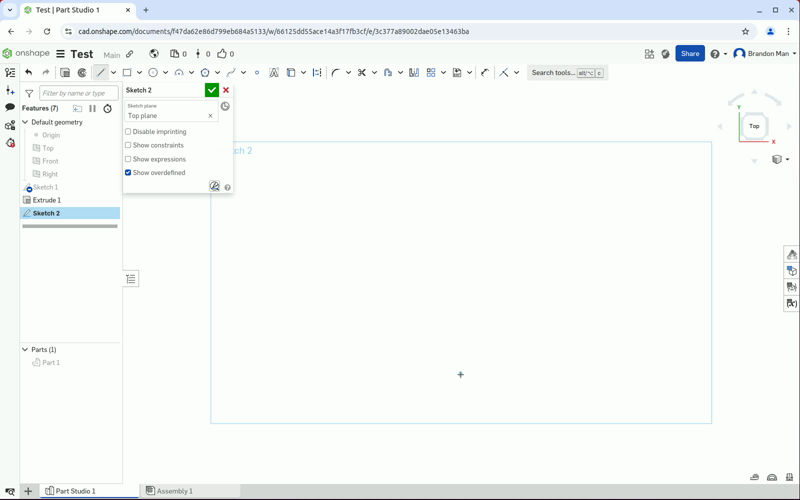
mouse_move(527, 374)
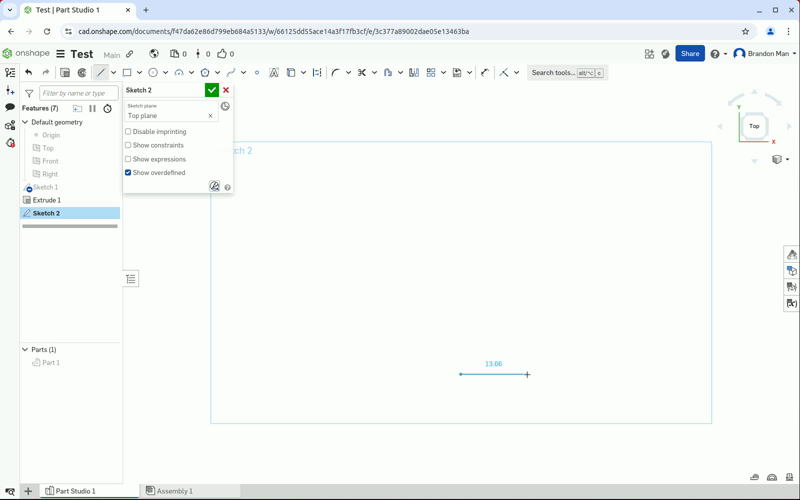
click(527, 374)
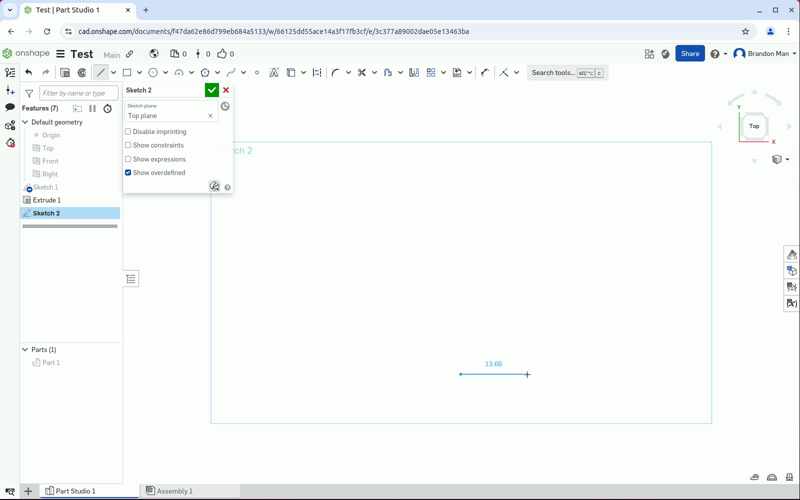
key_up(shift)
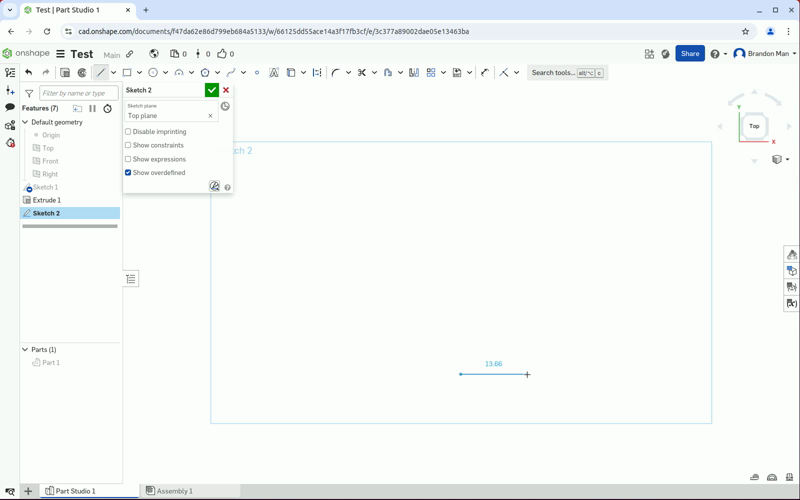
key_down(shift)
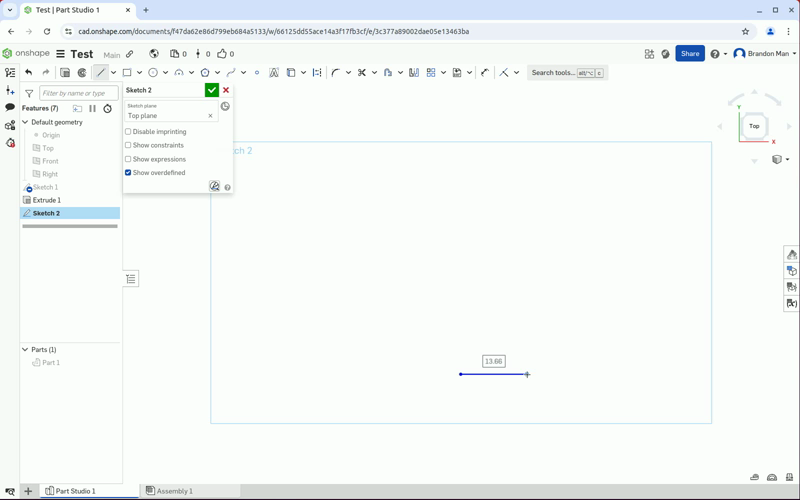
mouse_move(567, 248)
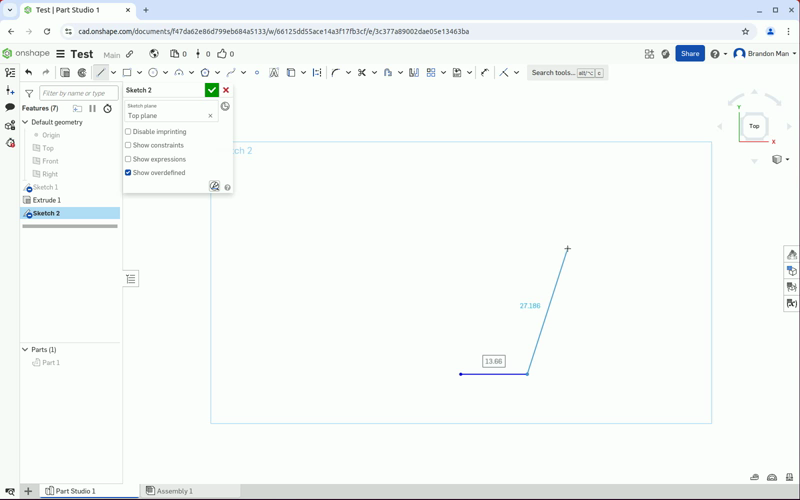
click(567, 248)
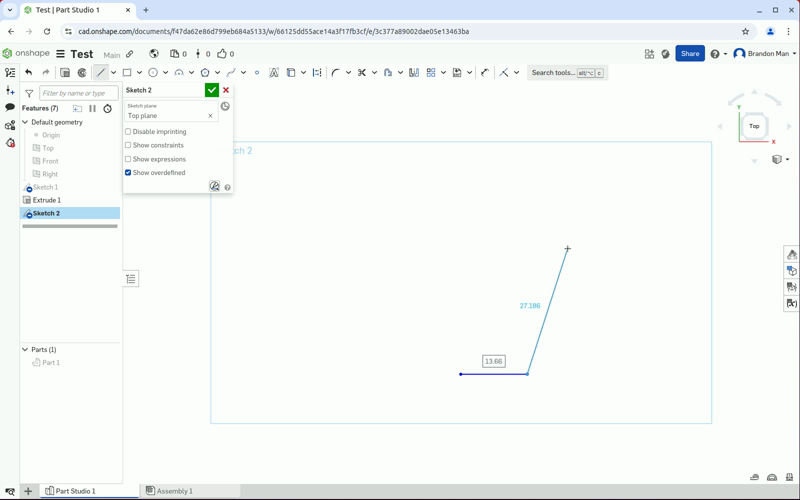
key_up(shift)
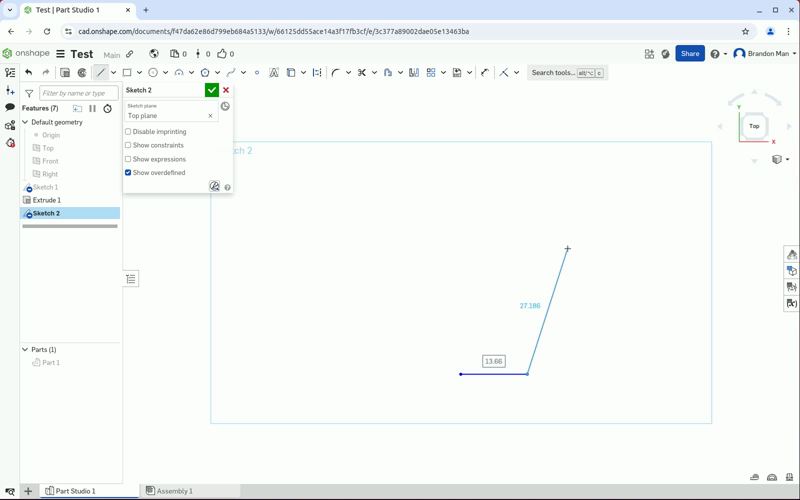
key_down(shift)
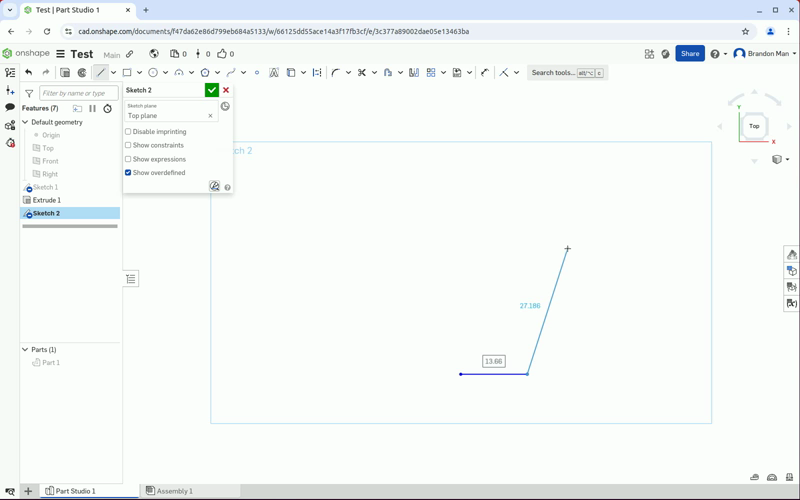
mouse_move(460, 171)
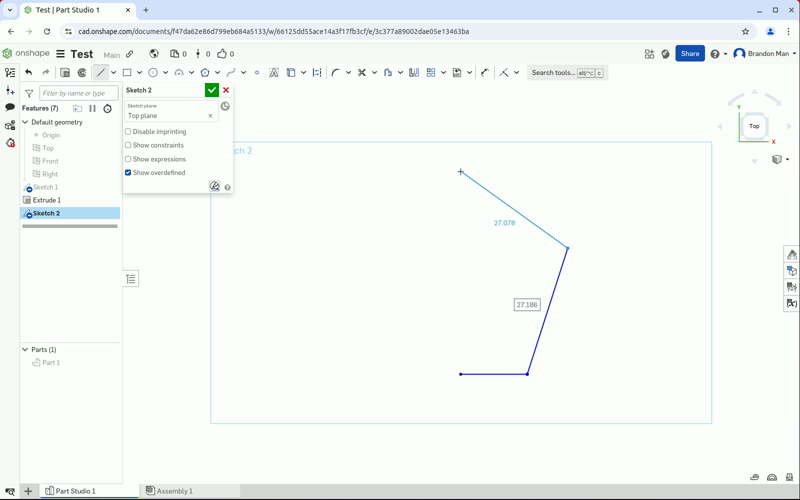
click(460, 171)
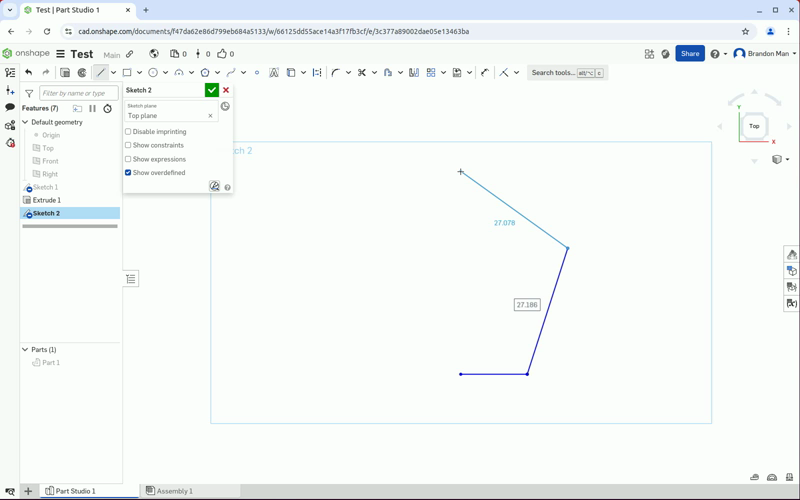
key_up(shift)
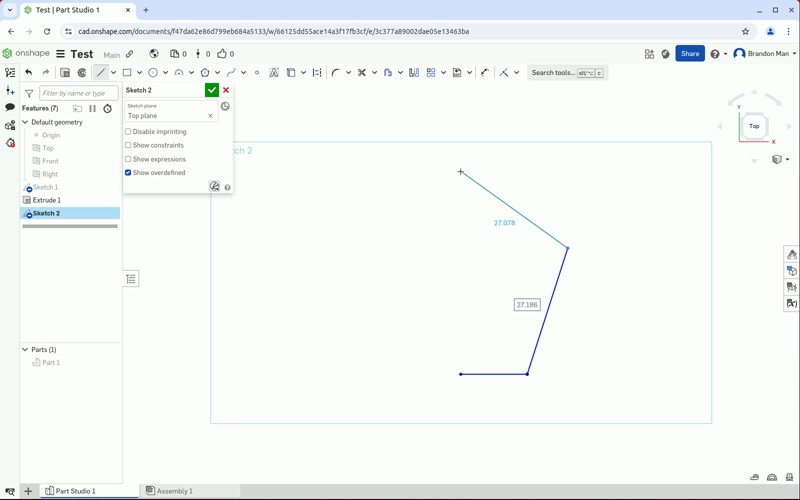
key_down(shift)
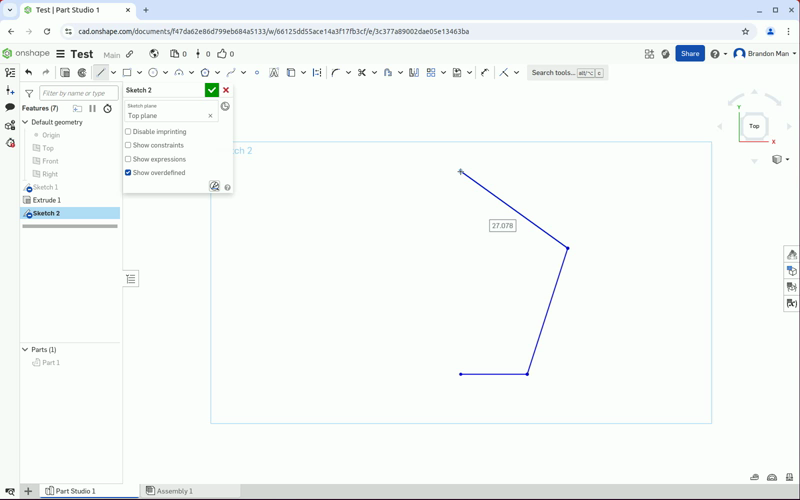
mouse_move(460, 374)
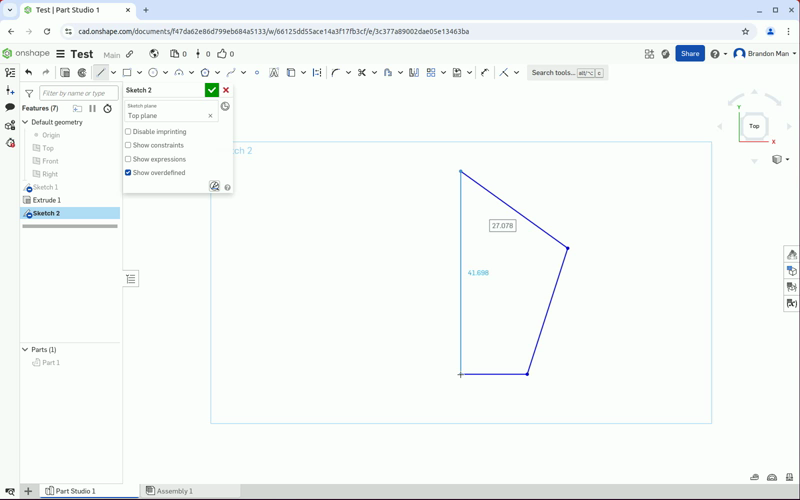
key_up(shift)
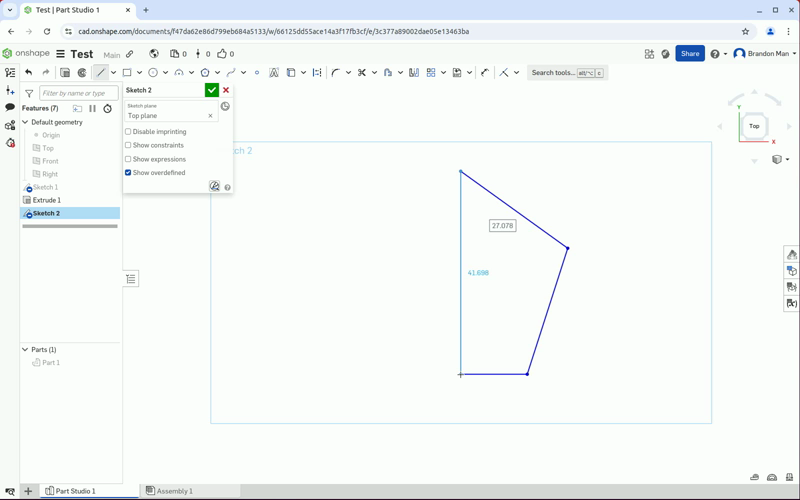
click(460, 374)
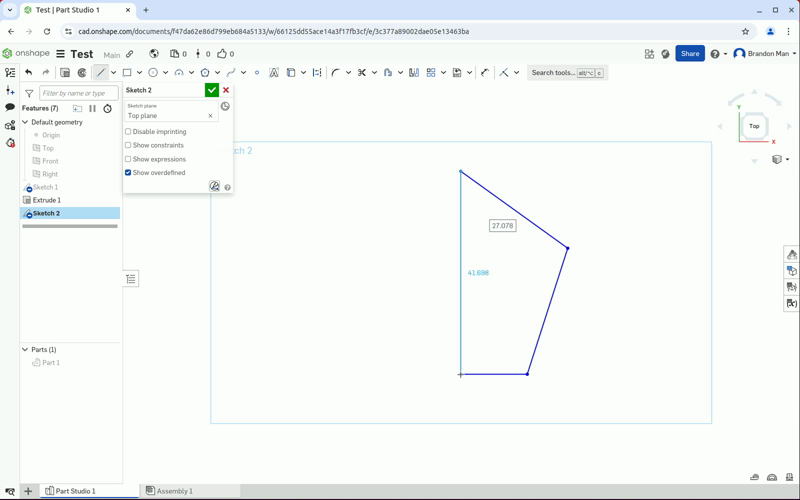
key(esc)
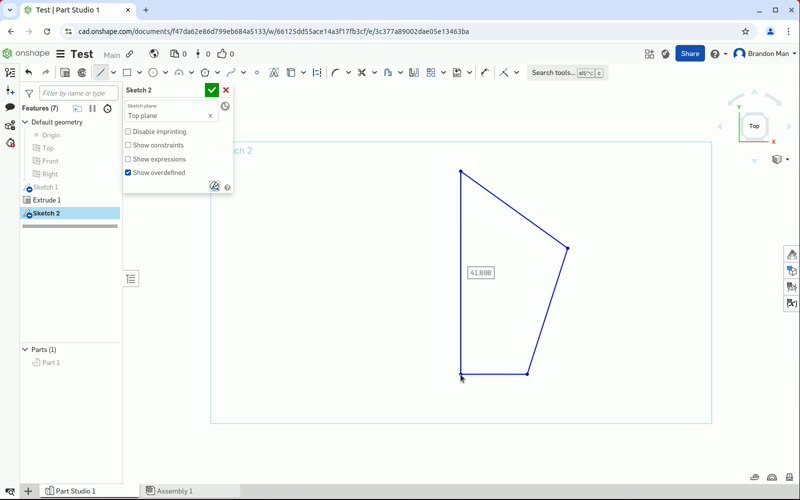
mouse_move(541, 272)
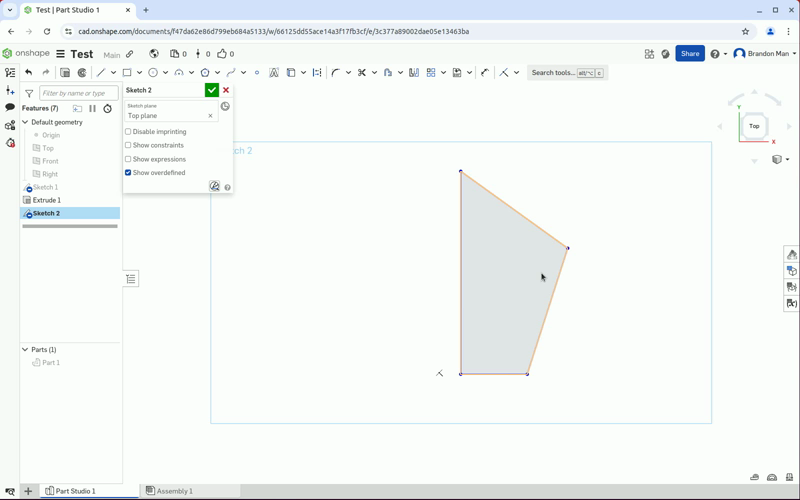
click(541, 272)
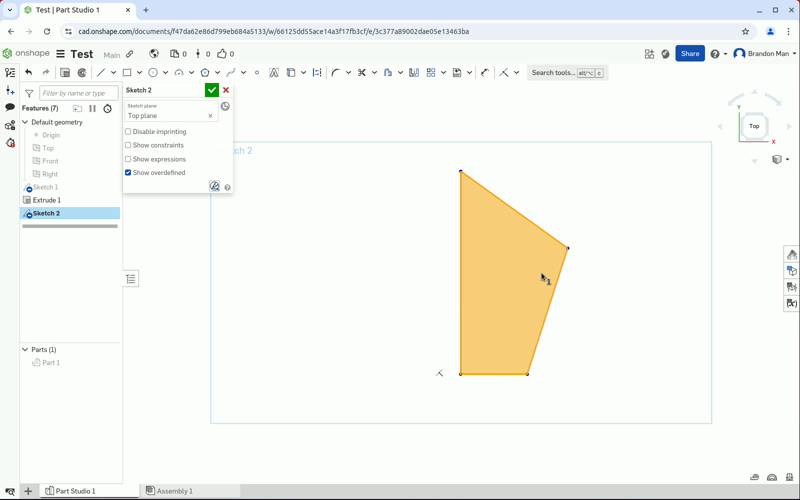
mouse_move(73, 352)
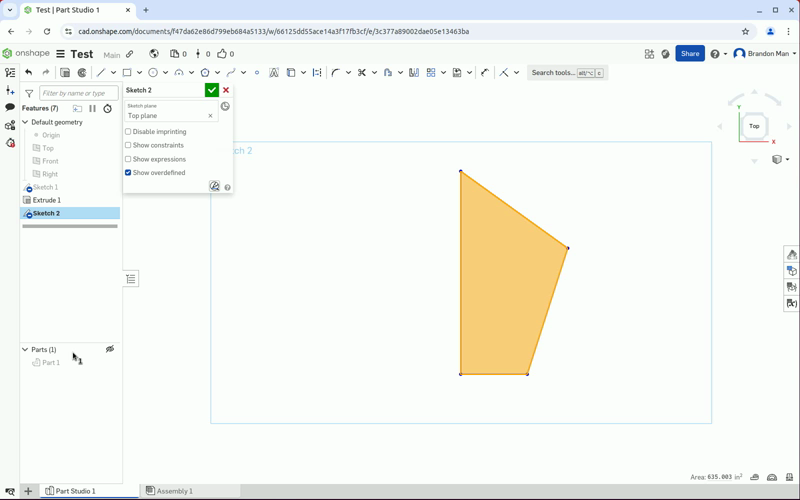
key(shift+y)
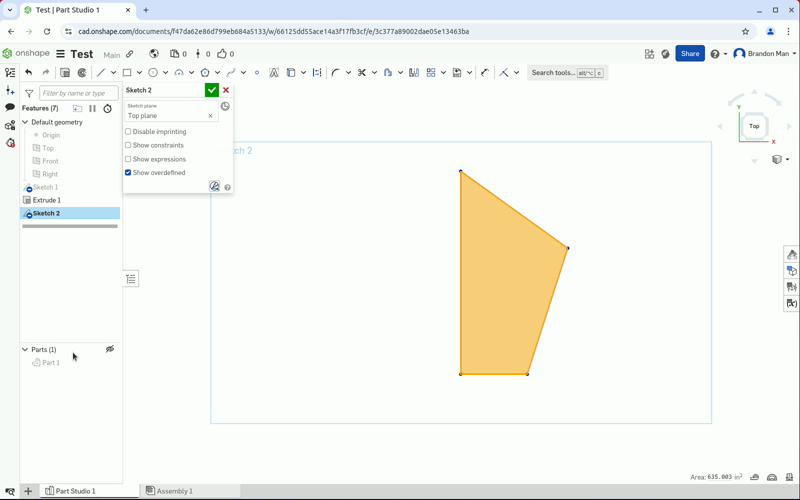
key(shift+e)
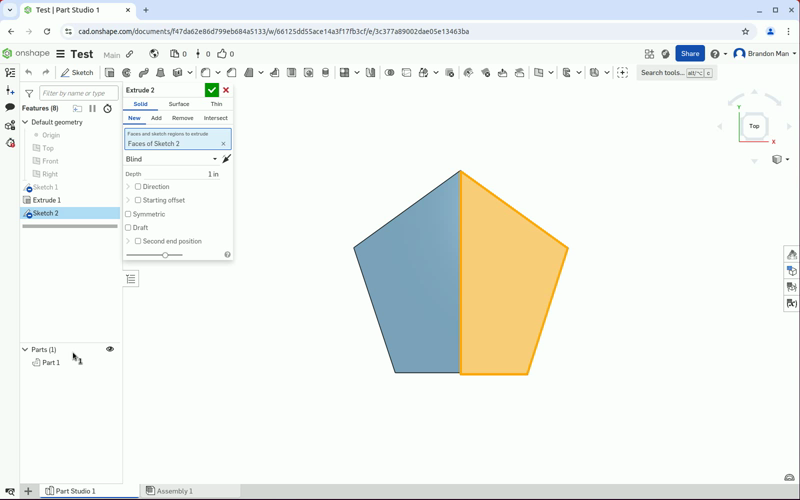
mouse_move(143, 106)
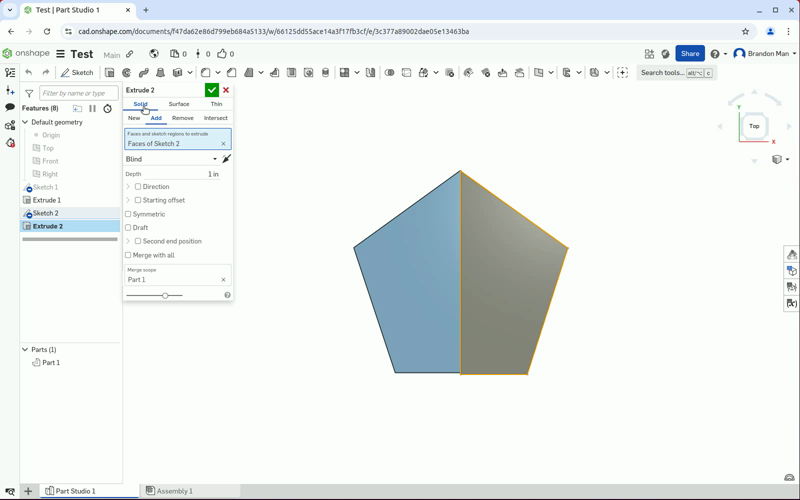
click(143, 106)
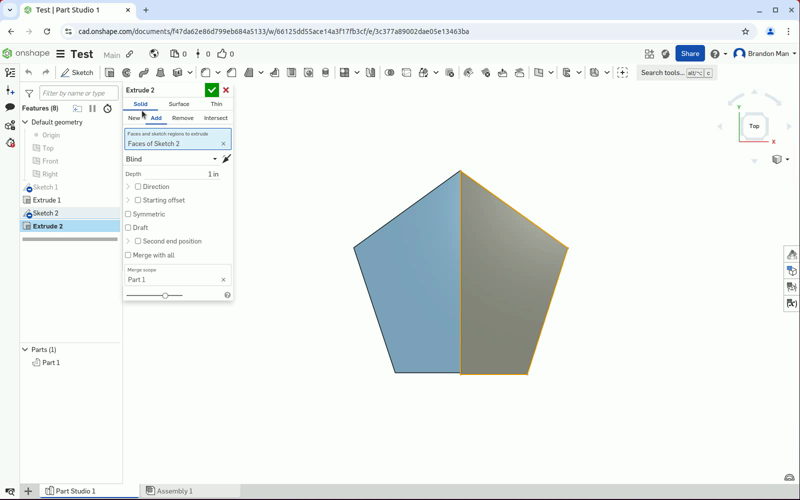
mouse_move(137, 120)
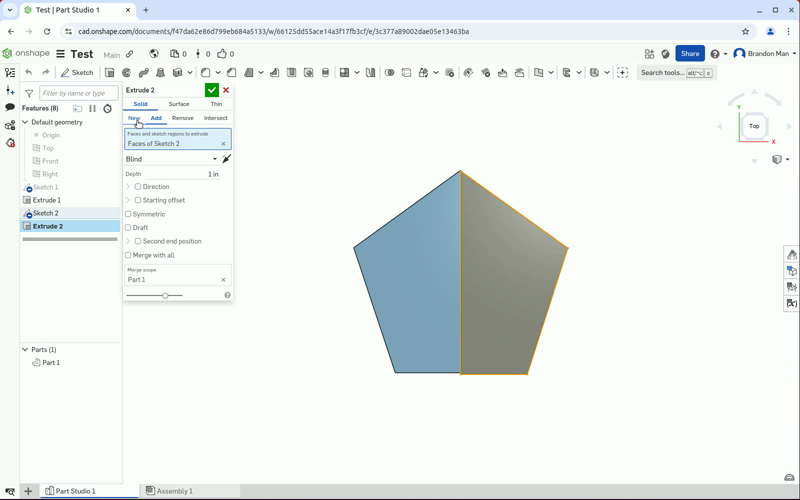
click(137, 120)
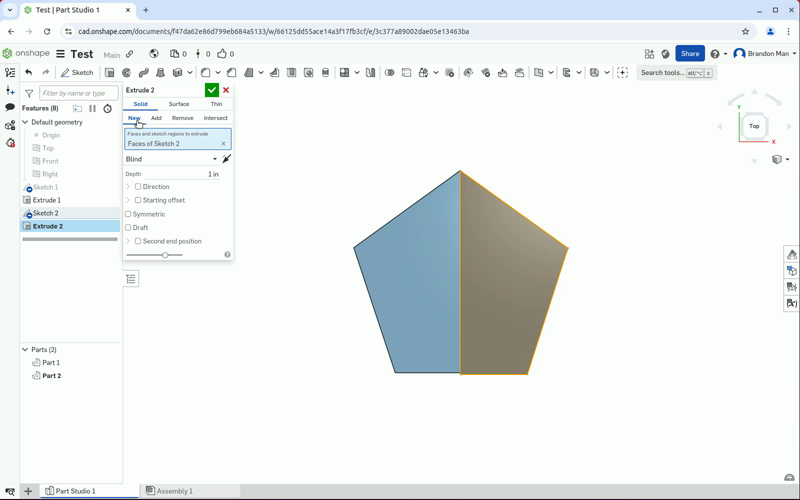
key(tab, 4)
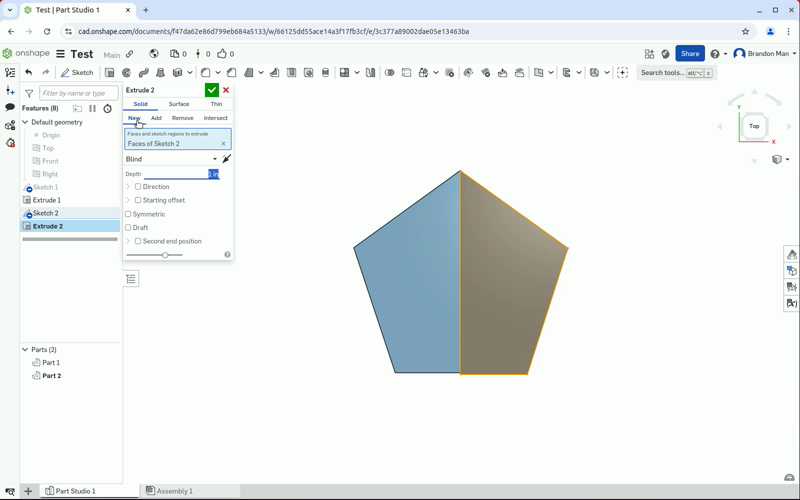
text(14.202)
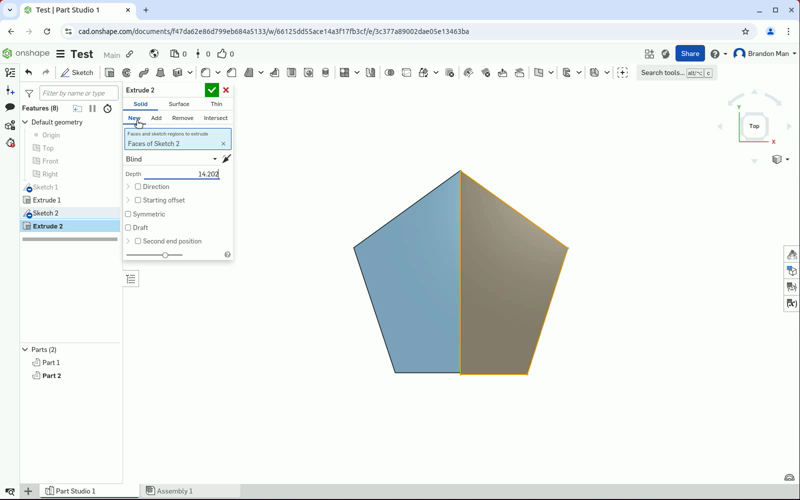
key(enter)
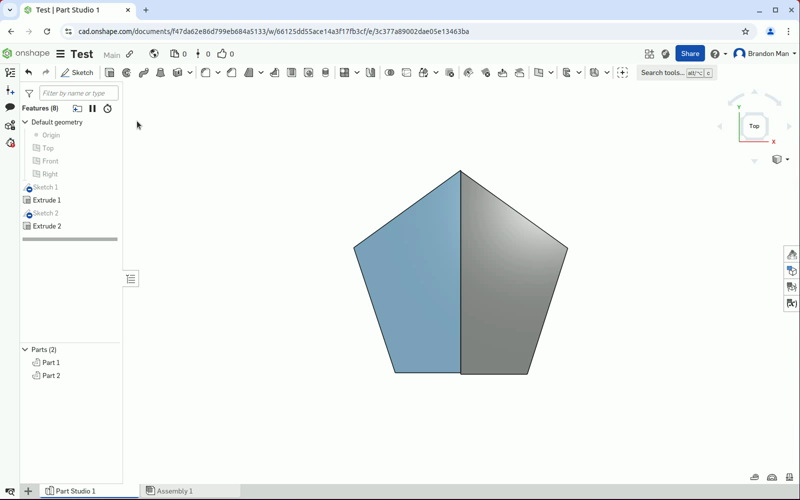
key(shift+h)
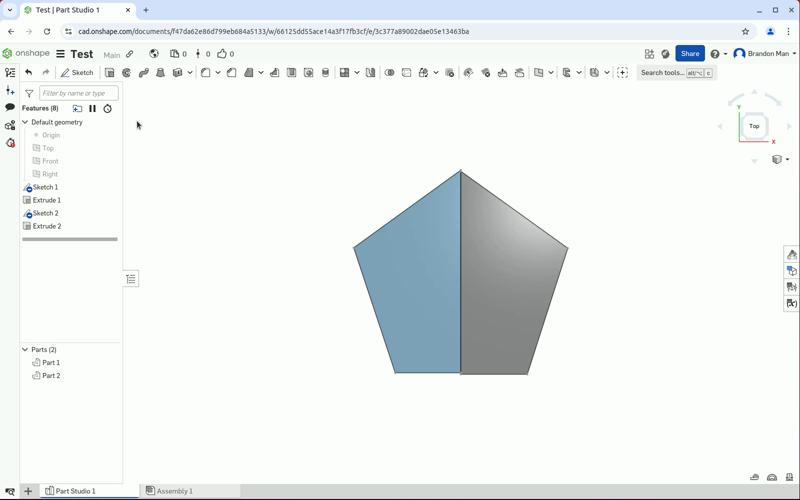
key(shift+h)
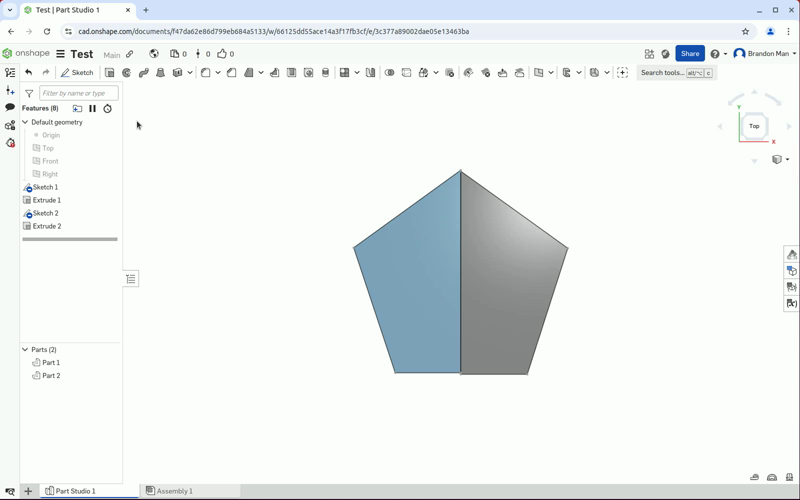
key(shift+7)
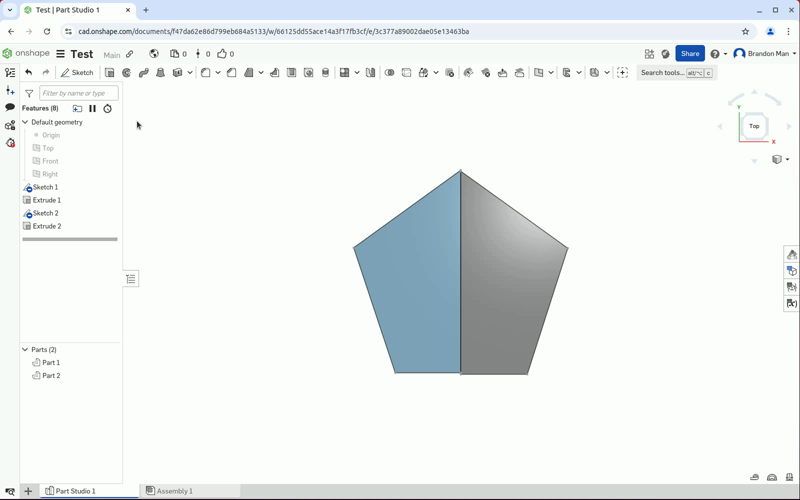
key(up, 3)
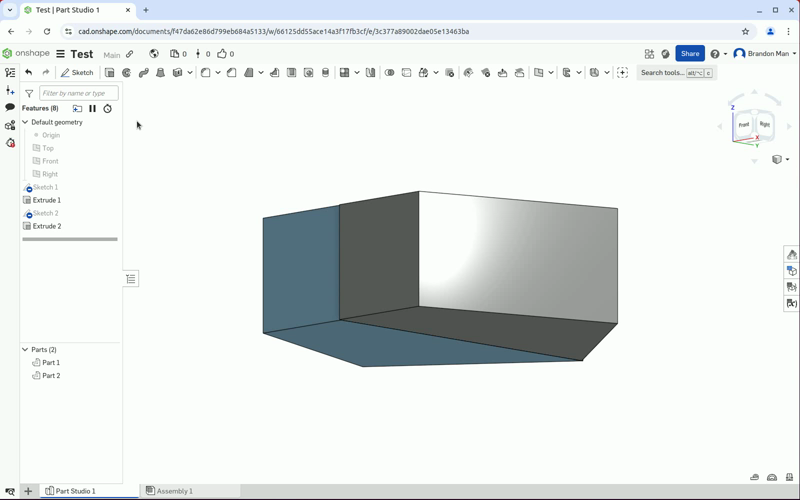
key(left, 3)
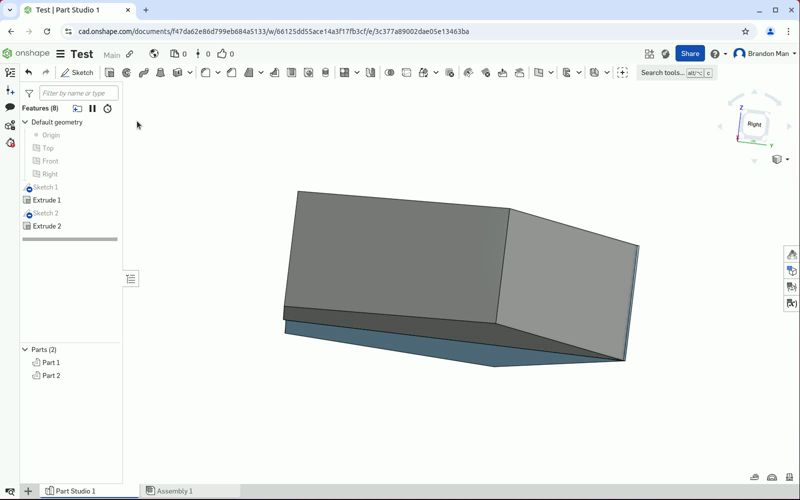
key(right, 3)
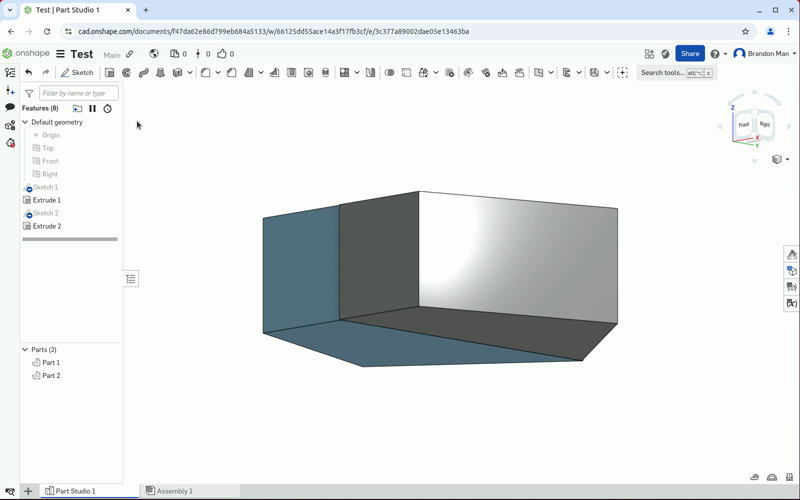
key(down, 3)
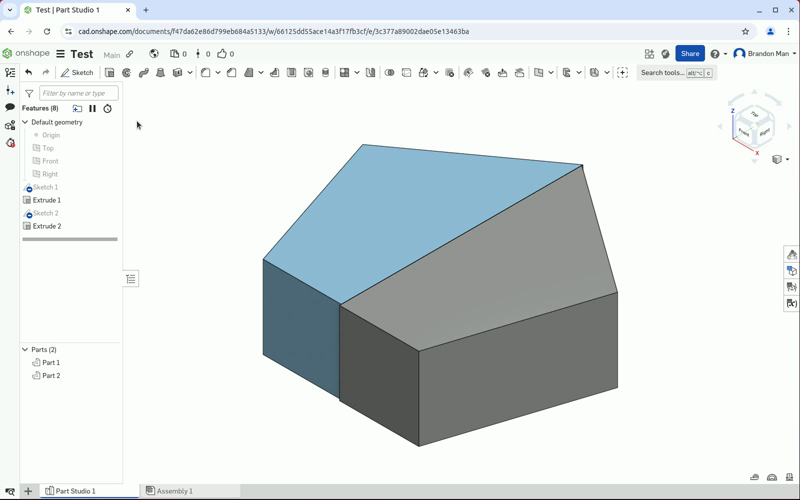
mouse_move(73, 189)
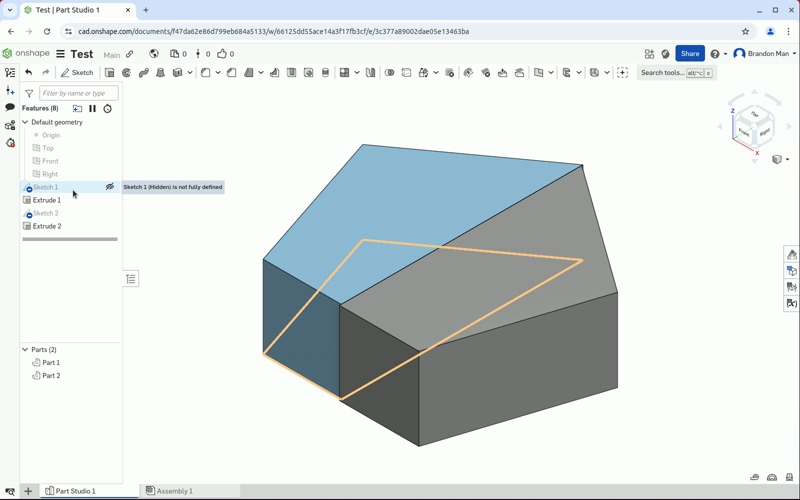
click(73, 189)